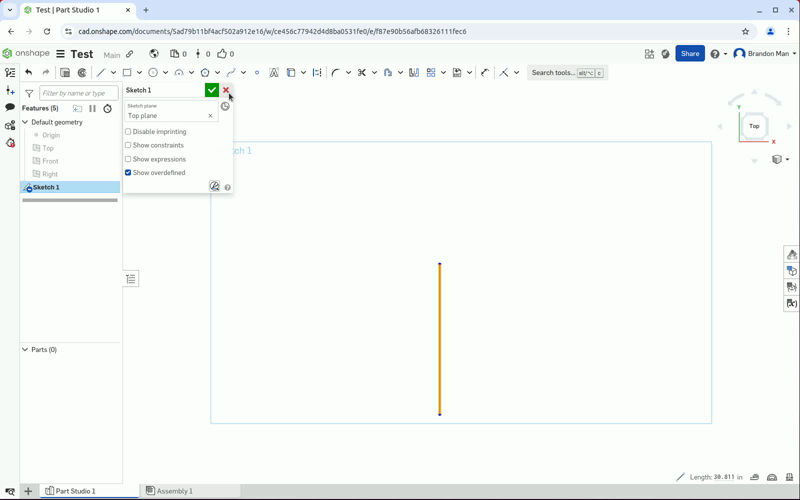
key(shift+h)
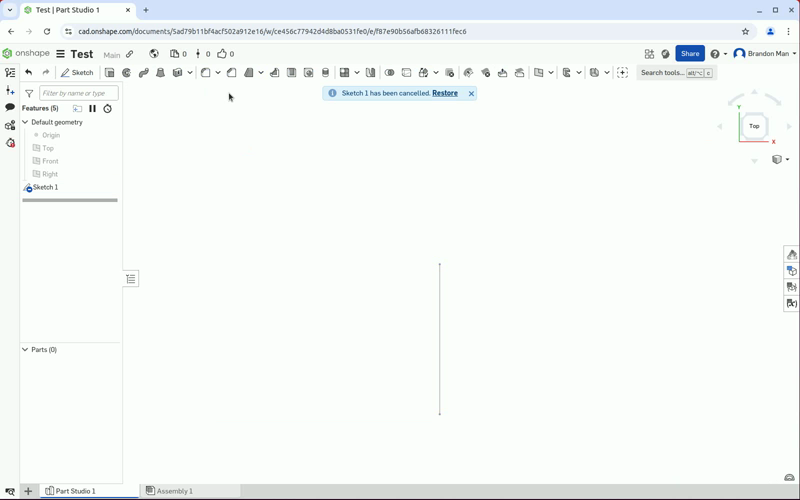
key(shift+s)
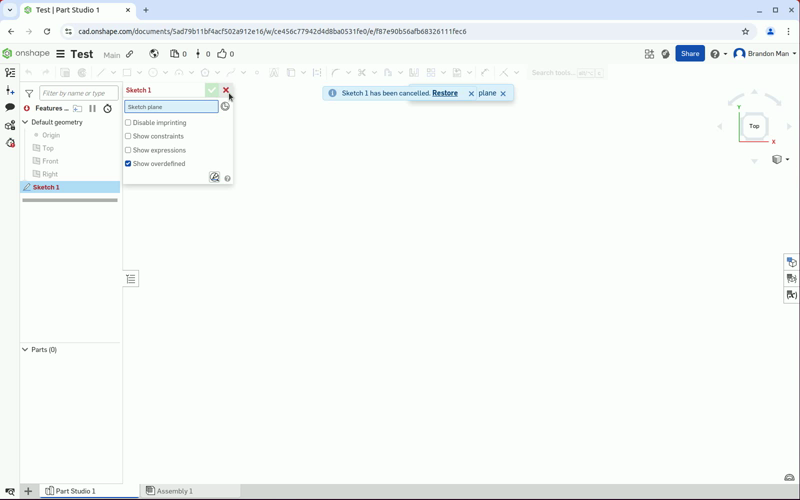
mouse_move(73, 150)
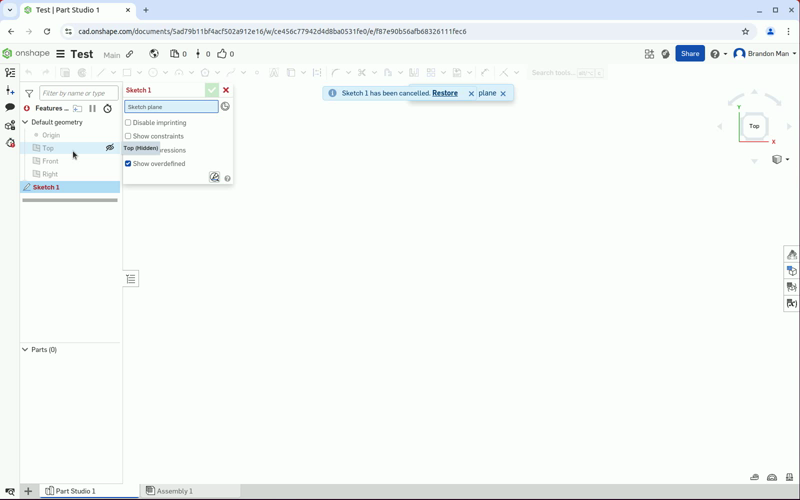
click(73, 150)
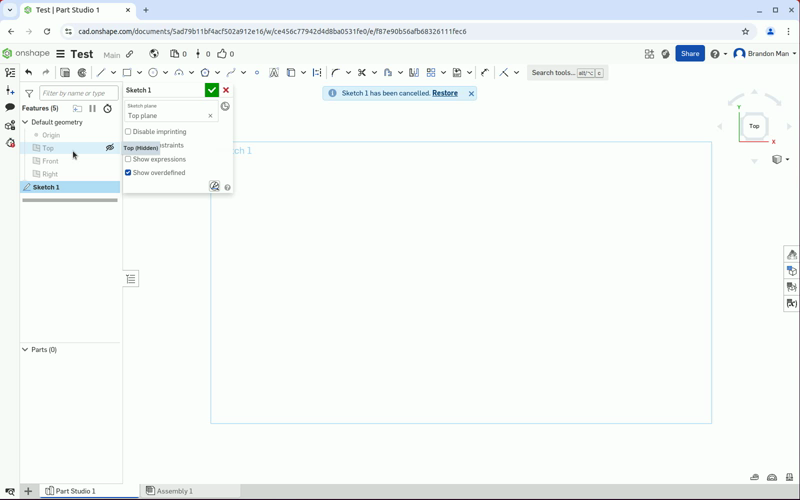
mouse_move(73, 352)
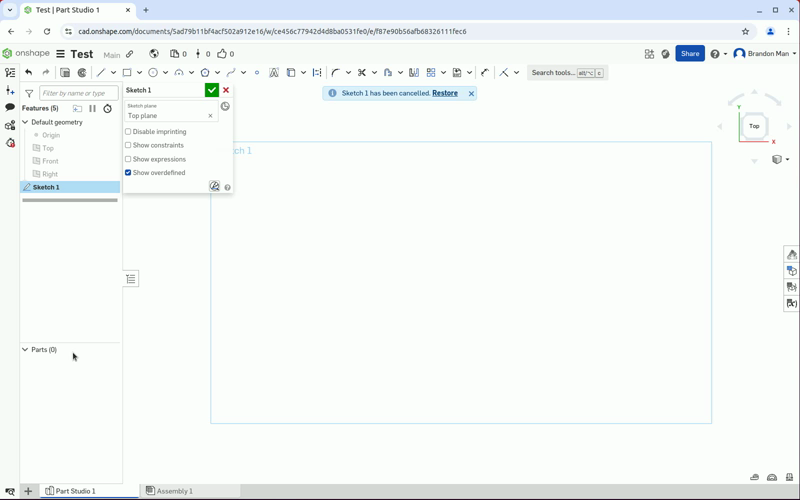
key(y)
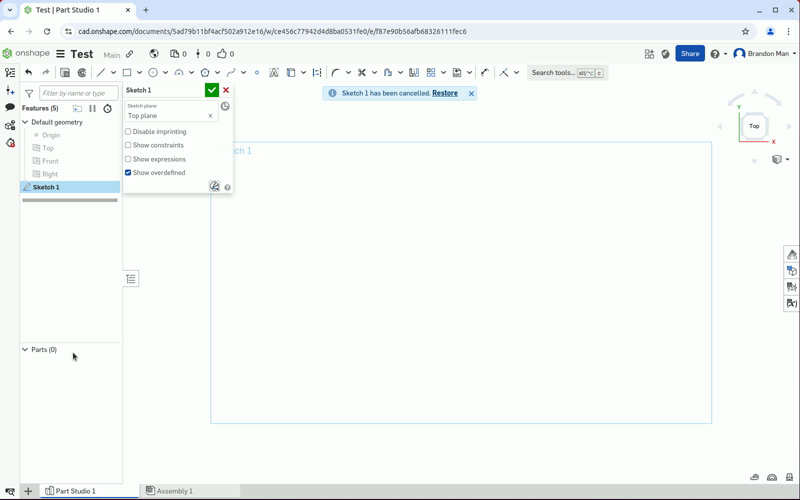
key(l)
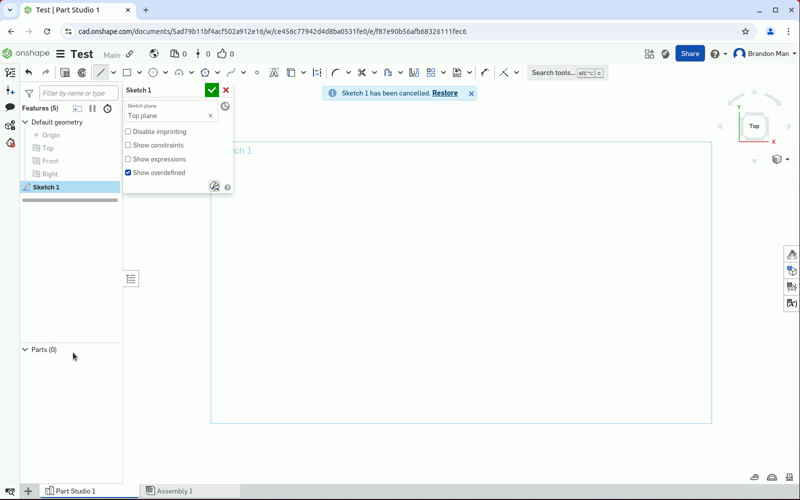
key_down(shift)
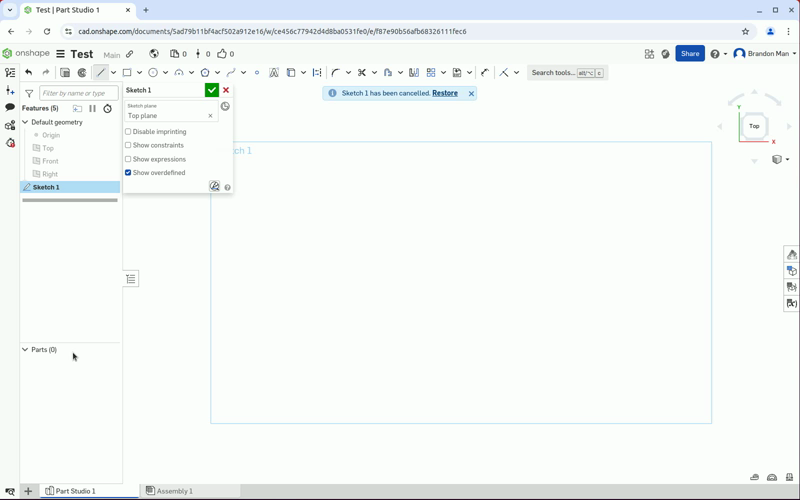
mouse_move(348, 395)
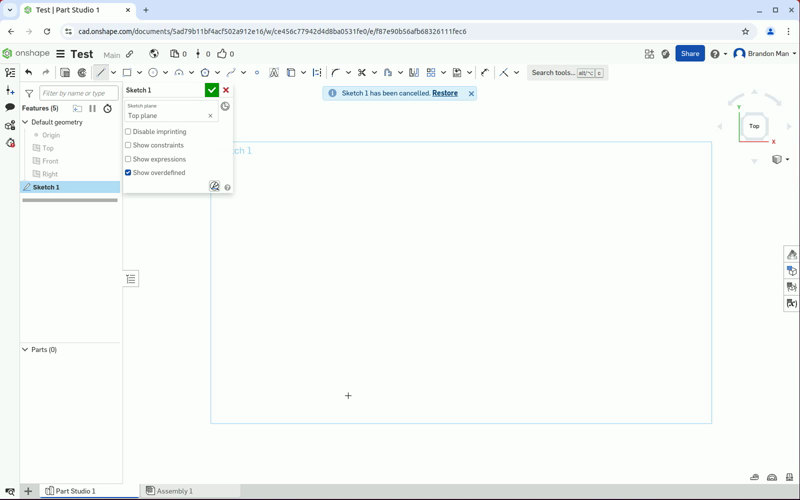
click(348, 395)
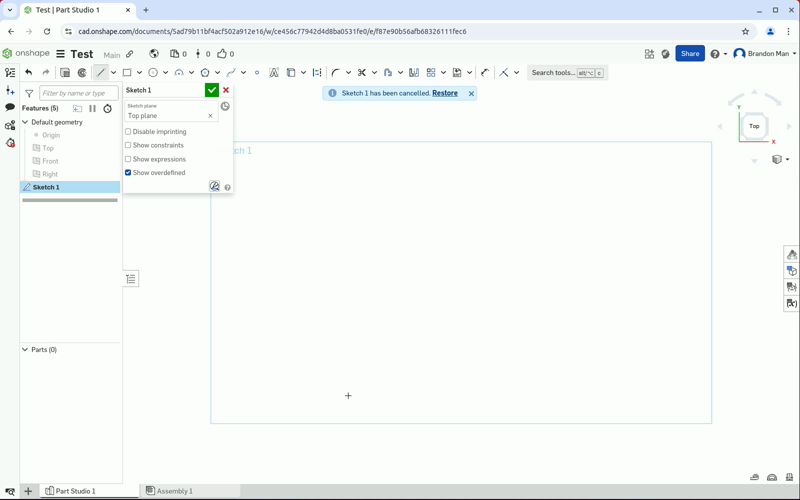
key_up(shift)
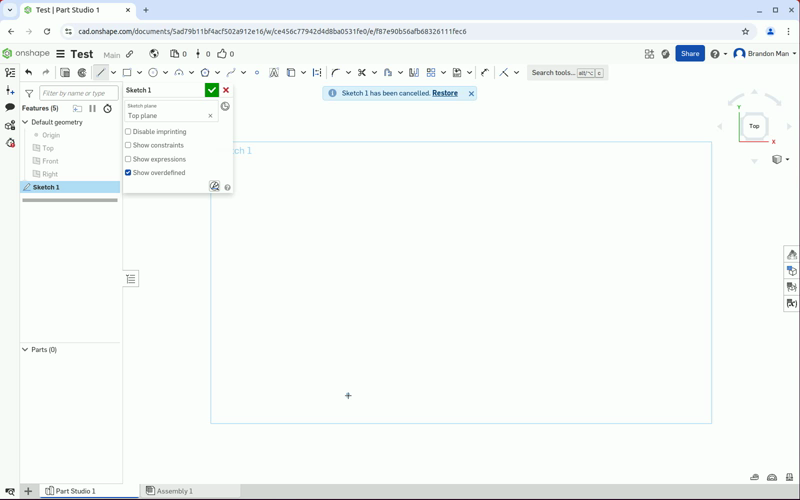
key_down(shift)
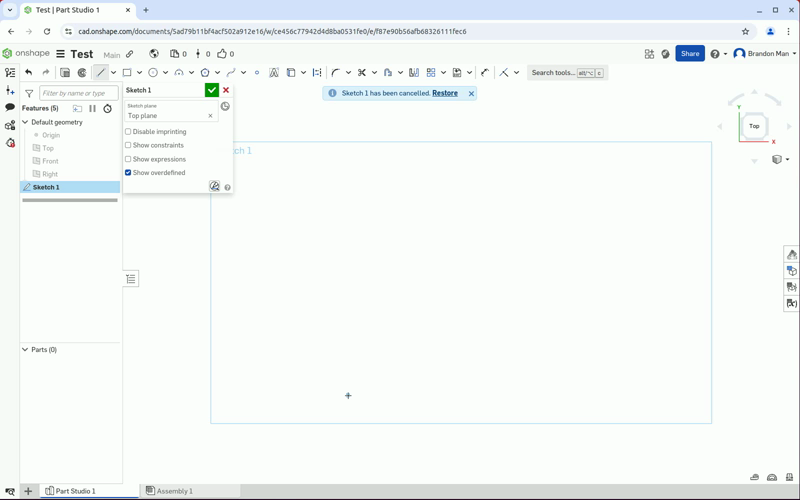
mouse_move(572, 395)
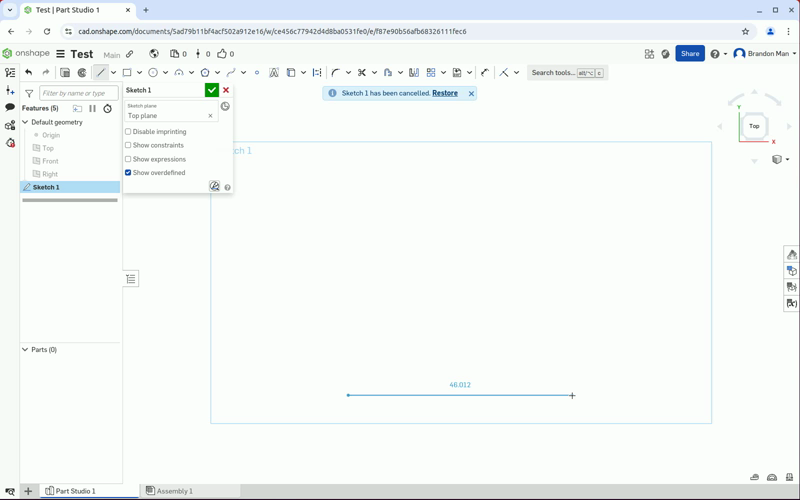
click(572, 395)
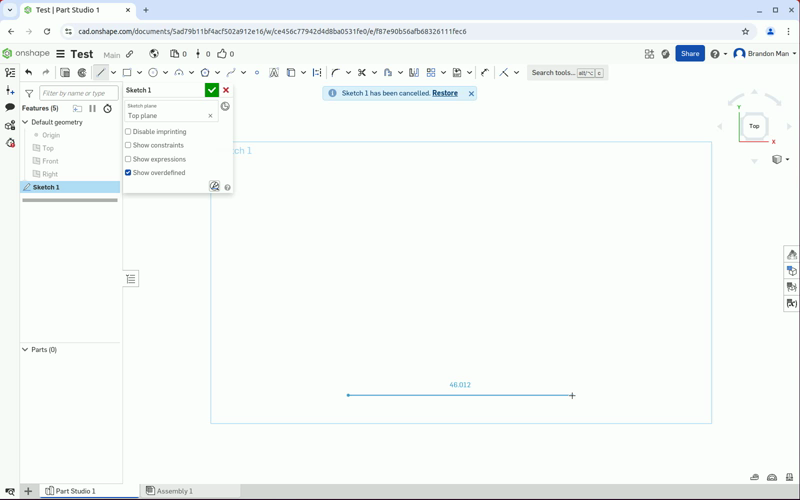
key_up(shift)
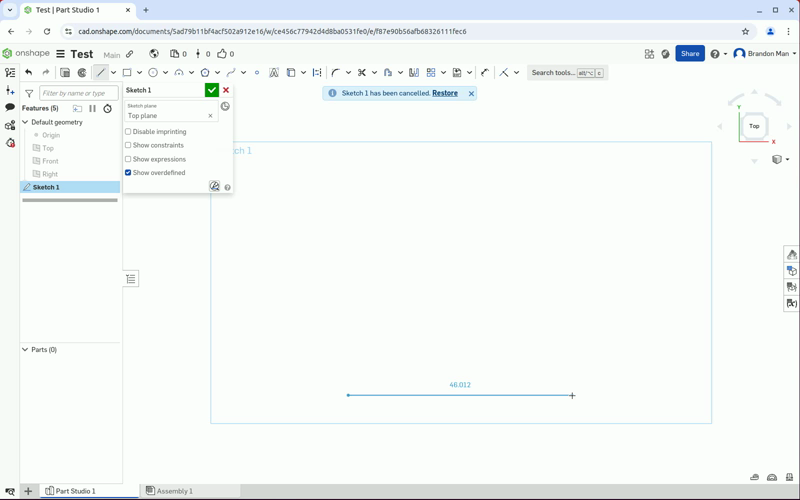
key_down(shift)
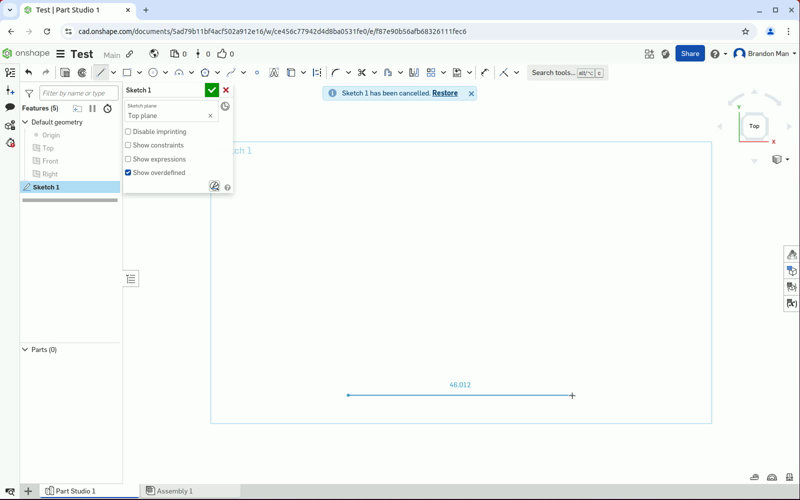
mouse_move(572, 171)
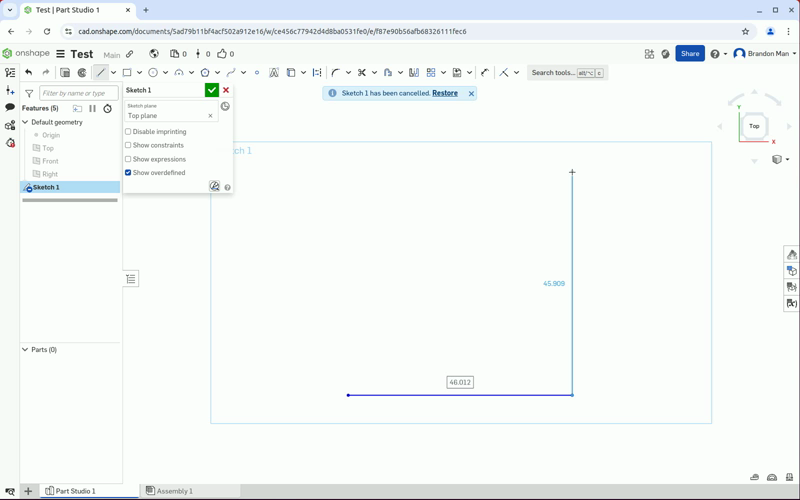
click(572, 171)
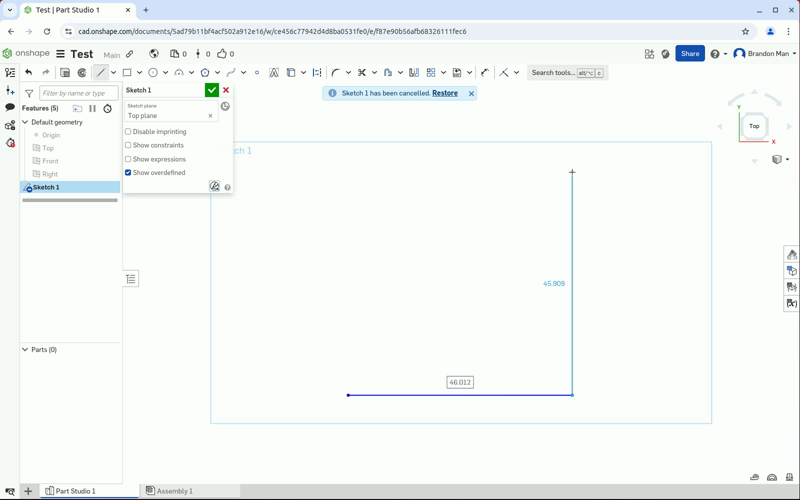
key_up(shift)
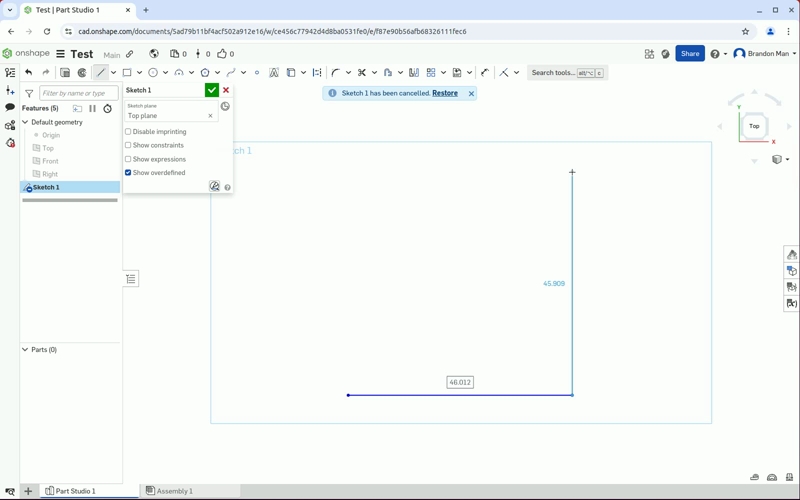
key_down(shift)
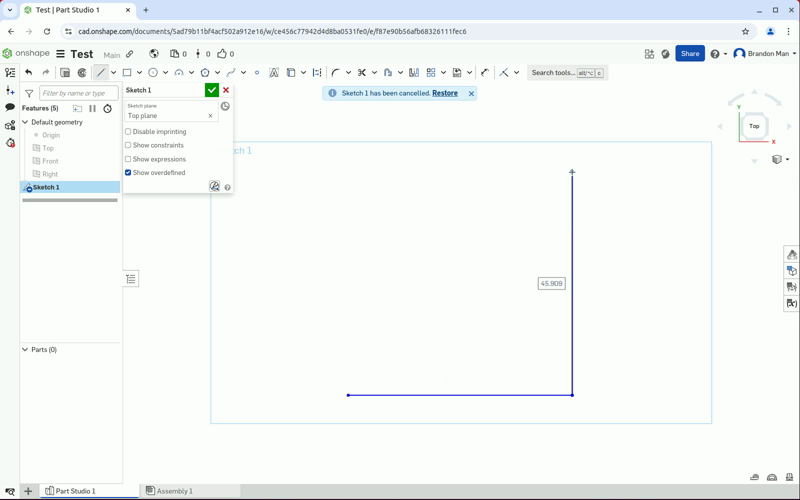
mouse_move(348, 171)
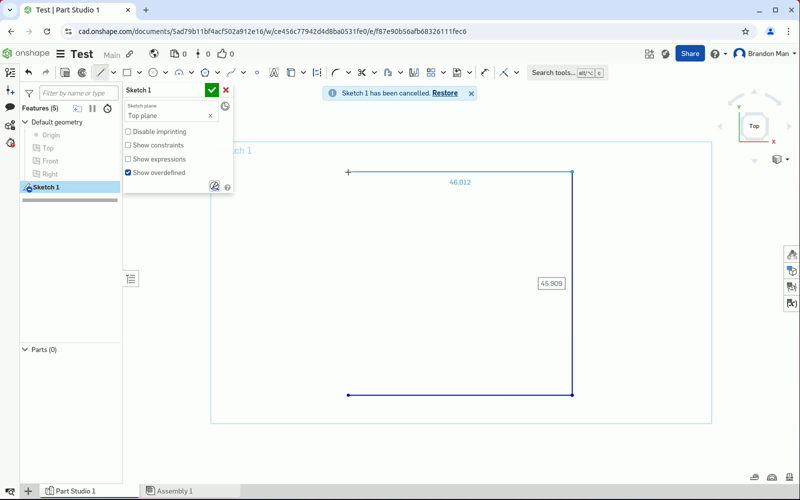
click(348, 171)
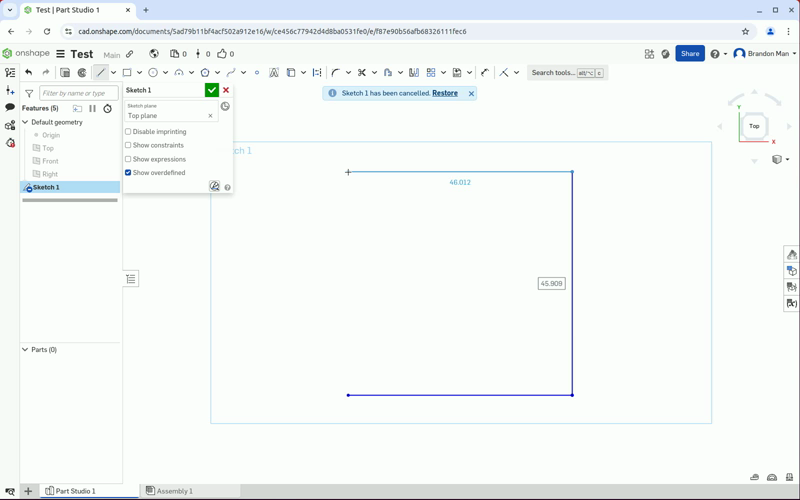
key_up(shift)
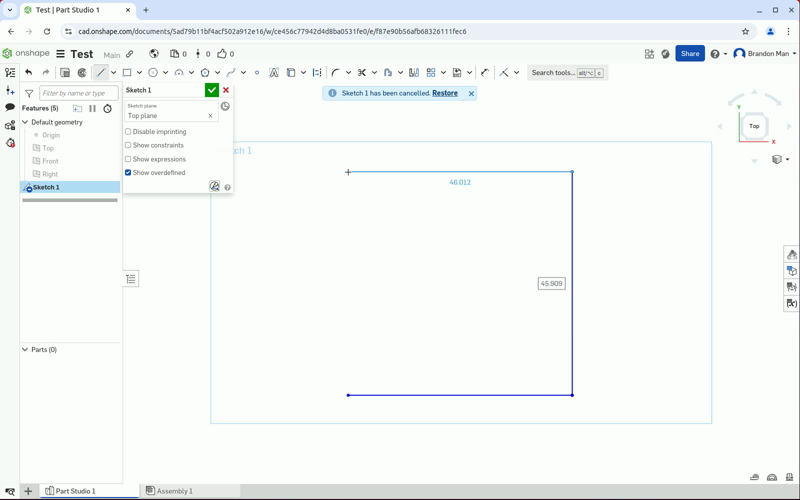
key_down(shift)
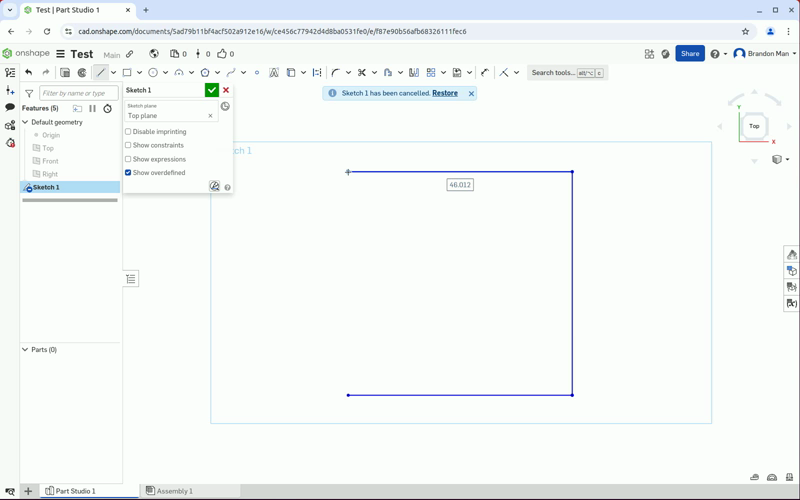
mouse_move(348, 395)
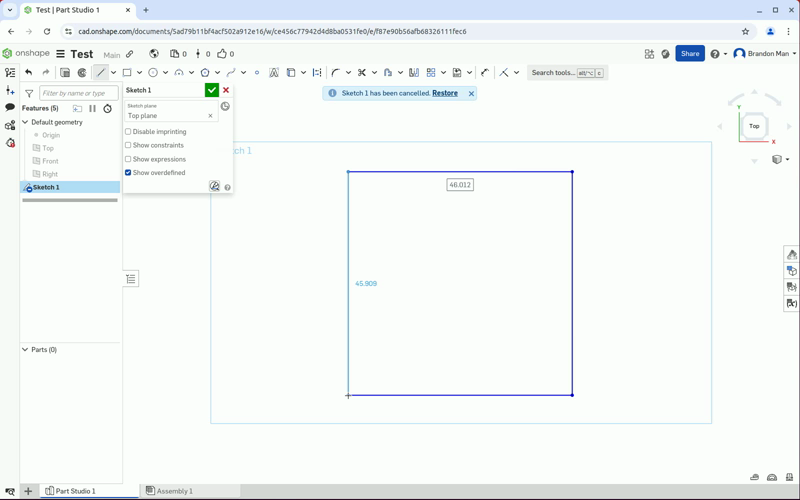
key_up(shift)
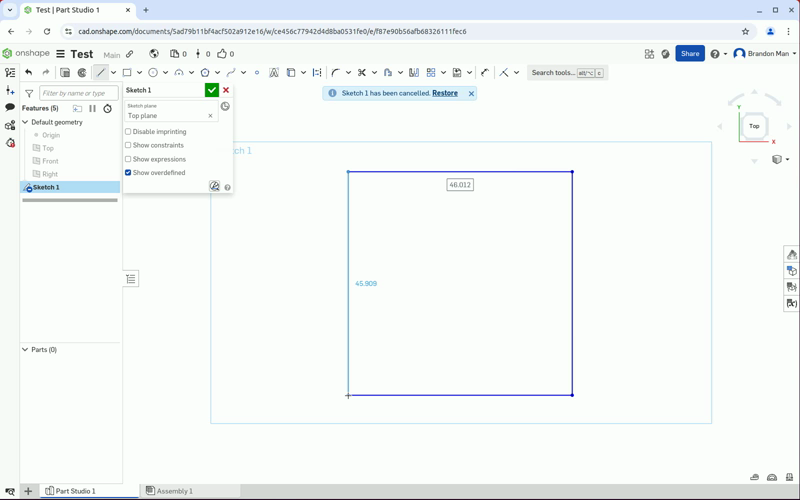
click(348, 395)
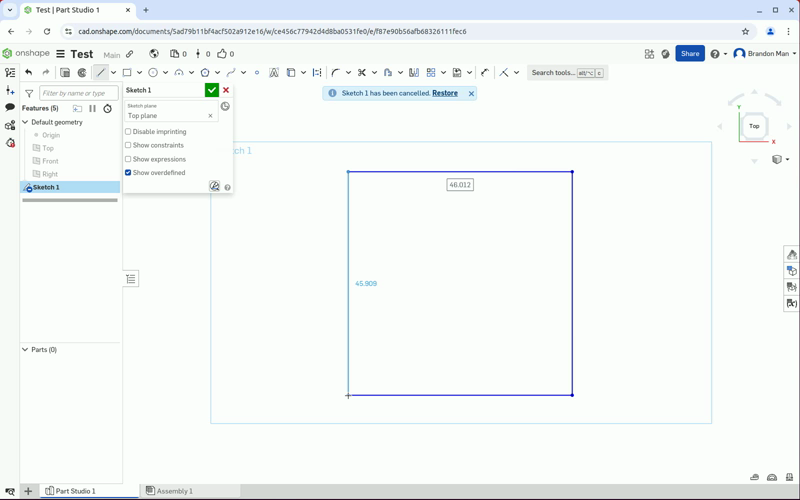
key(esc)
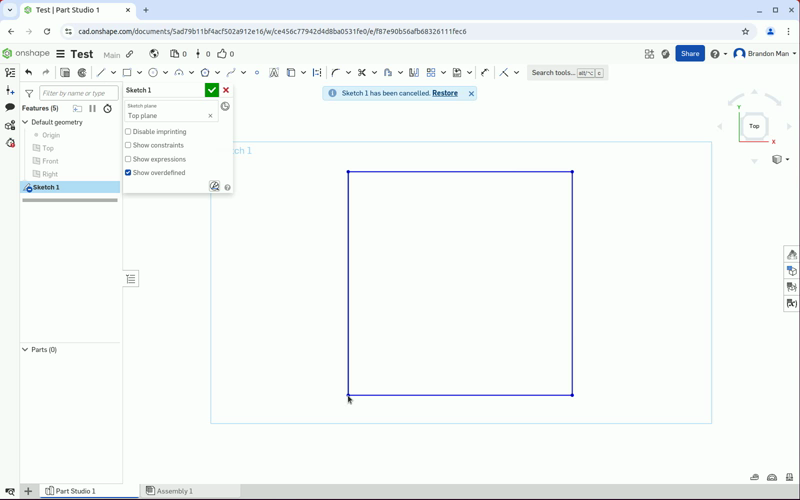
mouse_move(390, 318)
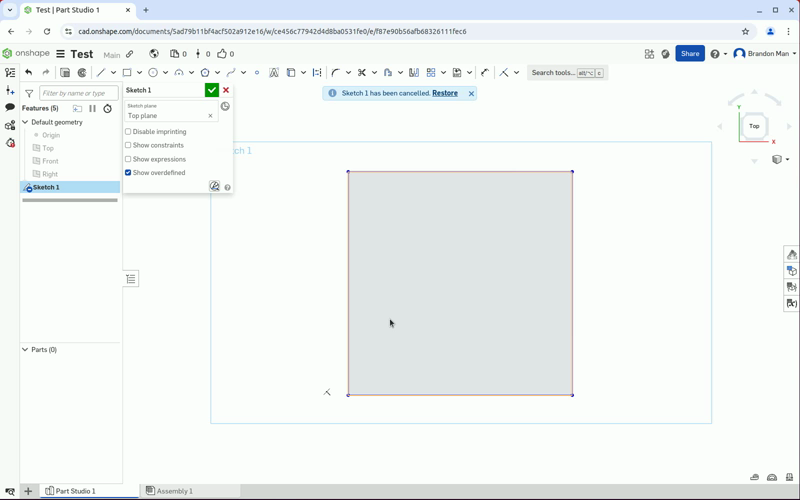
click(390, 318)
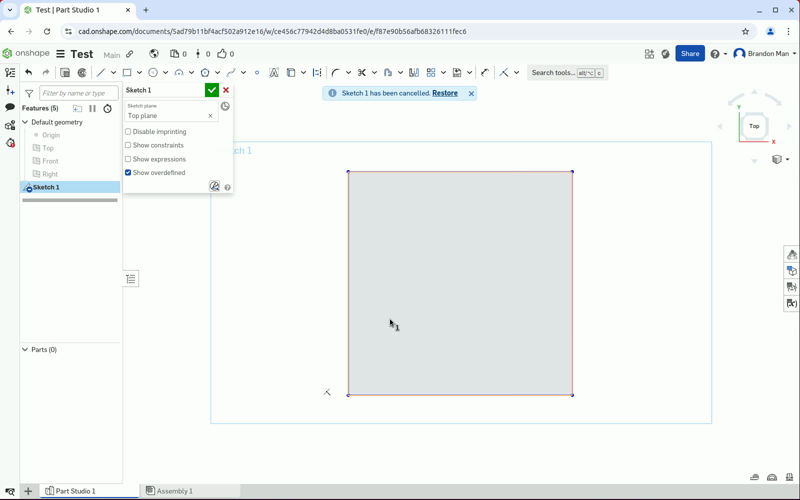
mouse_move(73, 352)
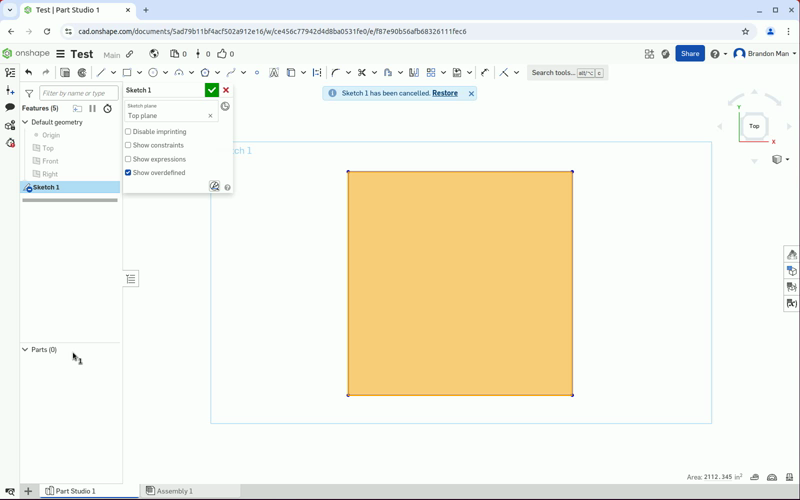
key(shift+y)
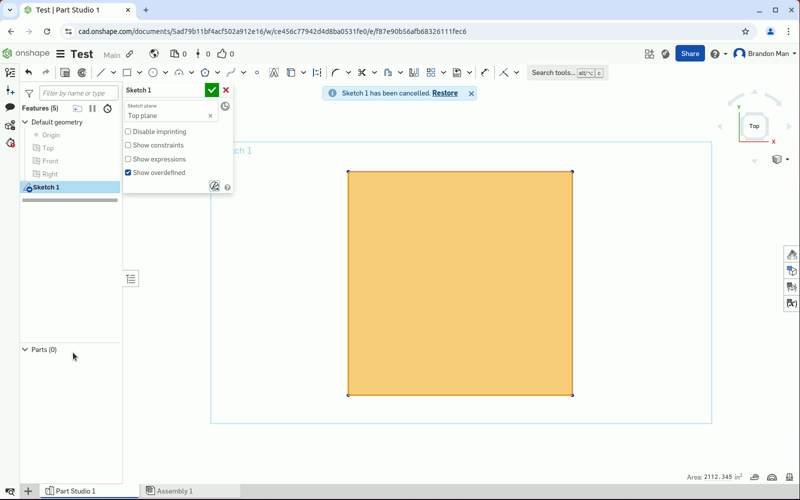
key(shift+e)
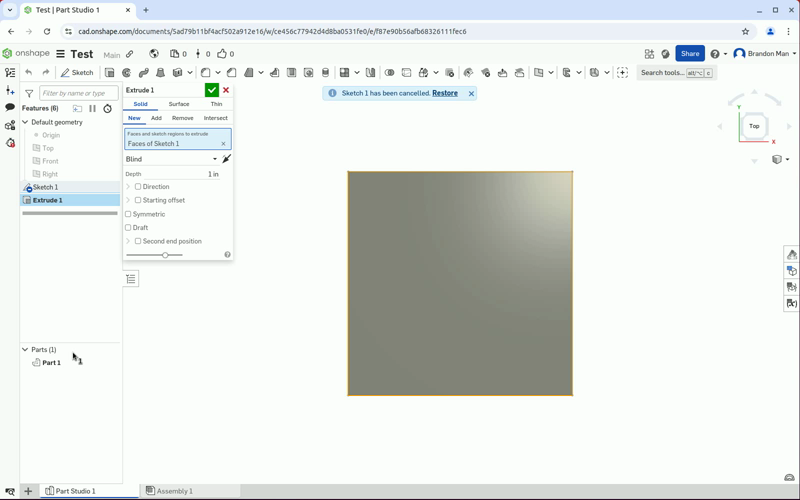
mouse_move(143, 106)
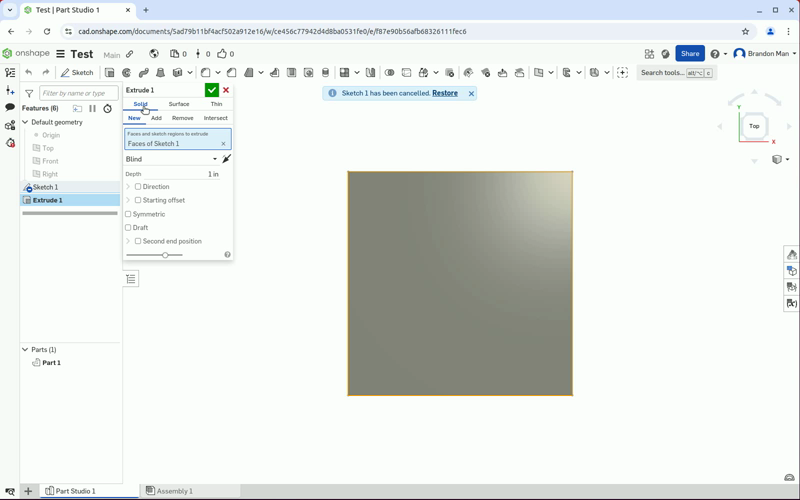
click(143, 106)
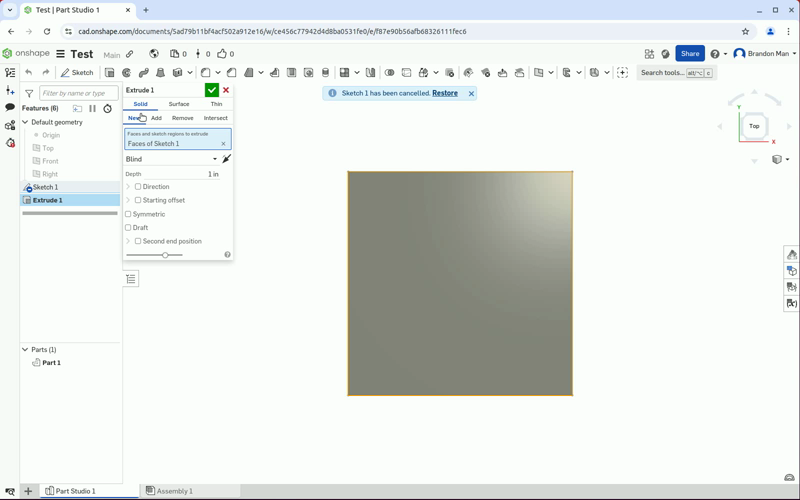
mouse_move(137, 120)
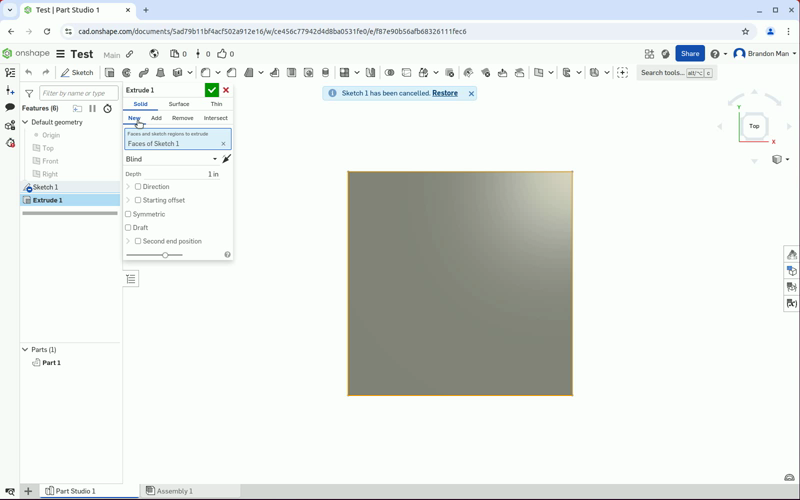
click(137, 120)
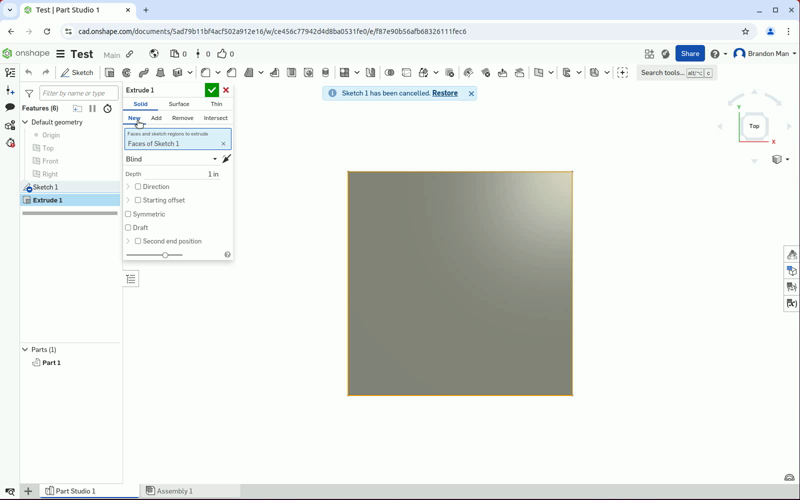
key(tab, 4)
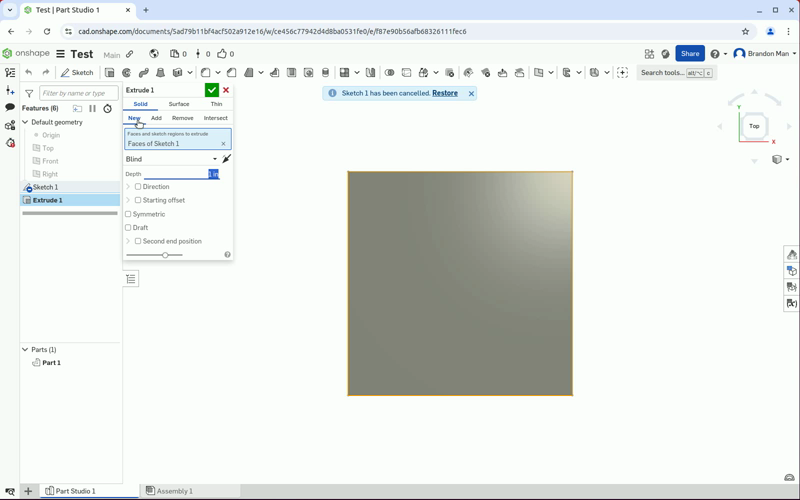
text(46.216)
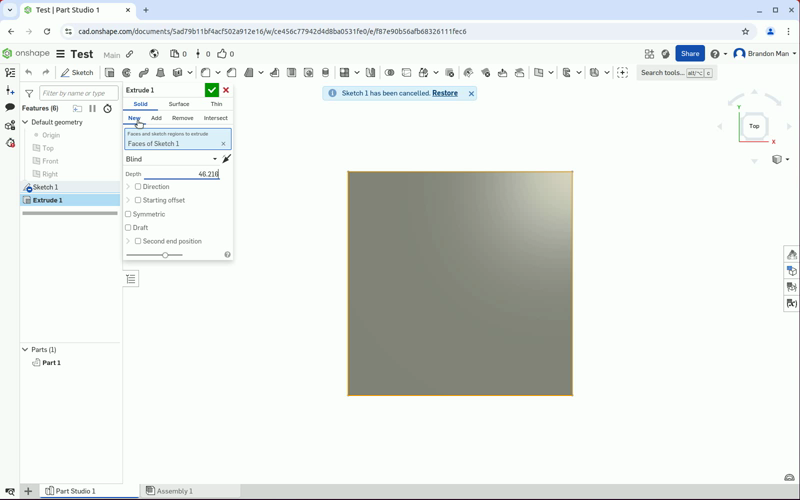
key(tab, 3)
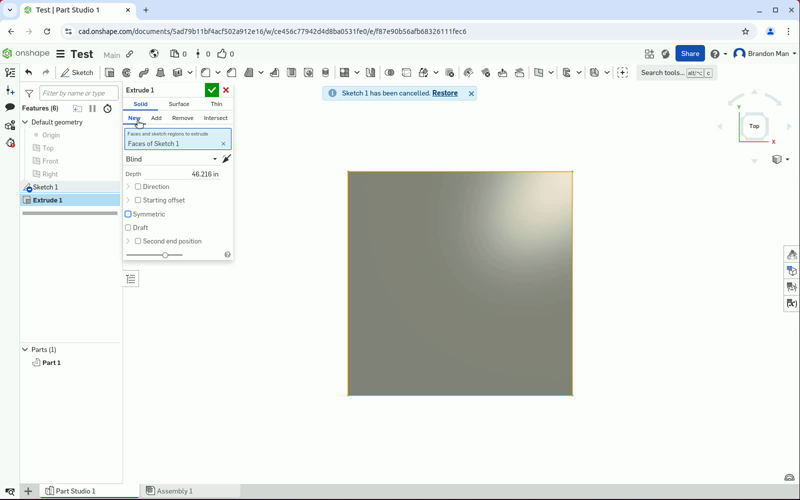
key(space)
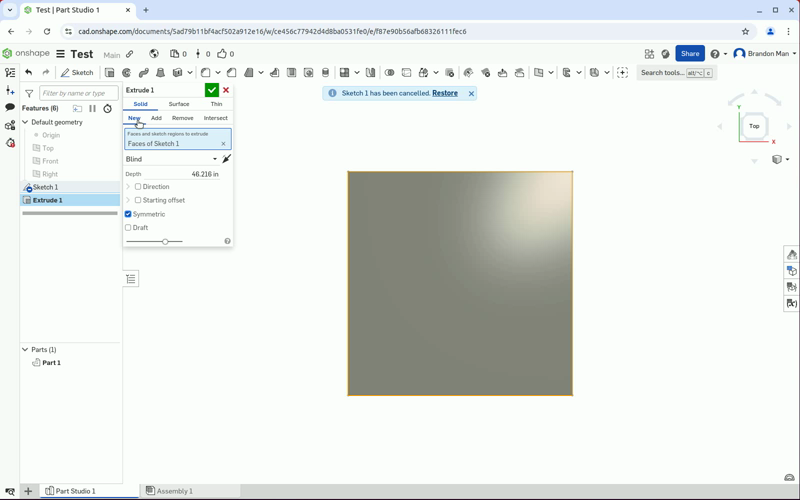
key(enter)
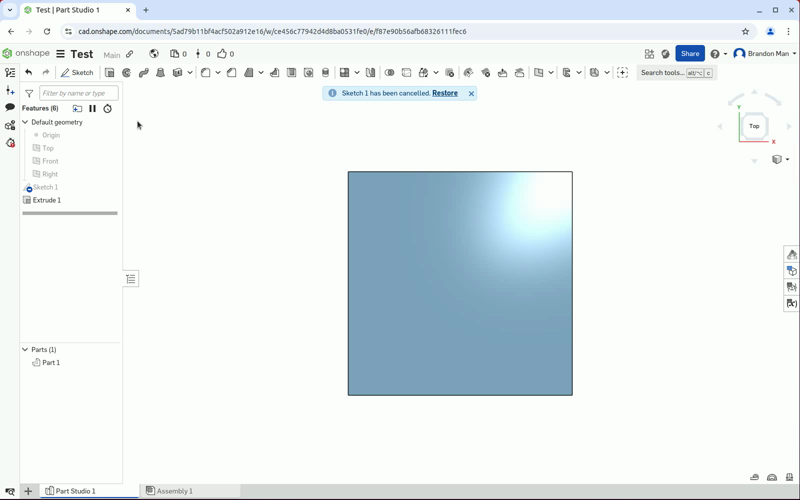
key(shift+h)
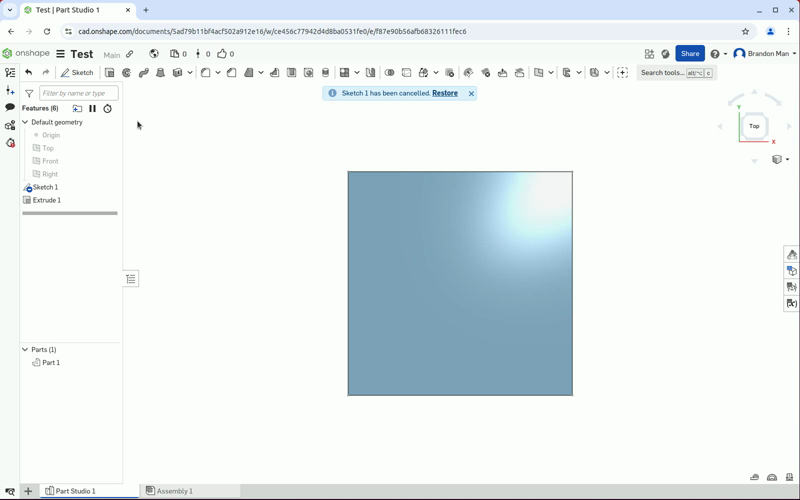
key(shift+h)
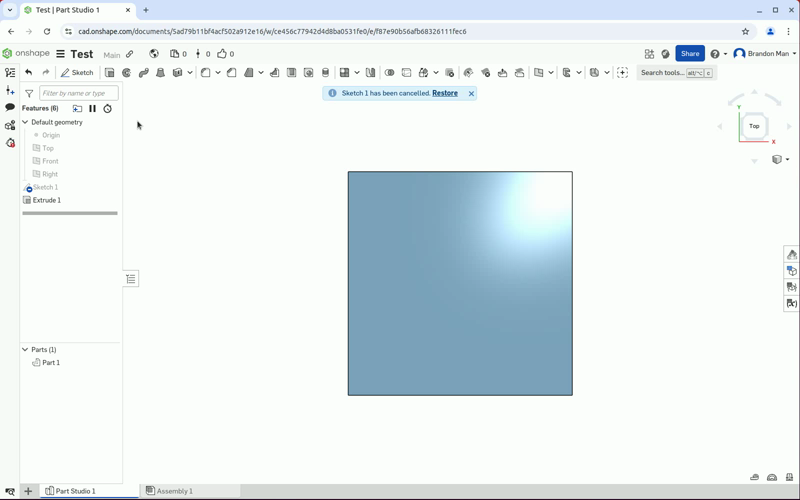
mouse_move(73, 189)
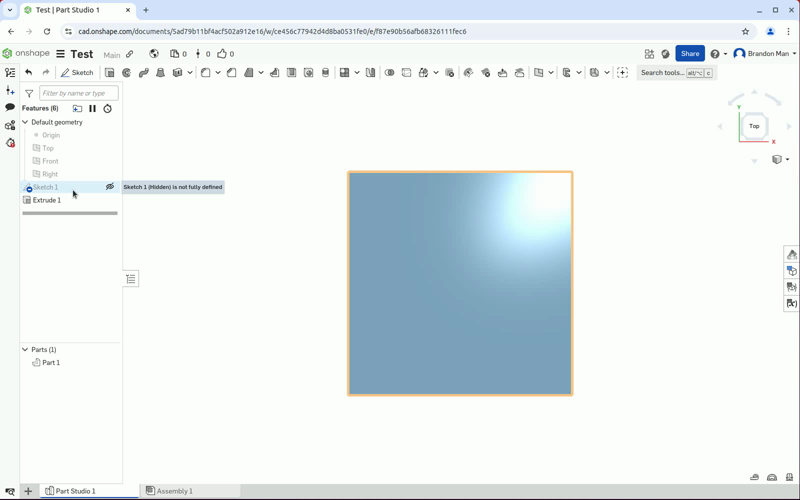
click(73, 189)
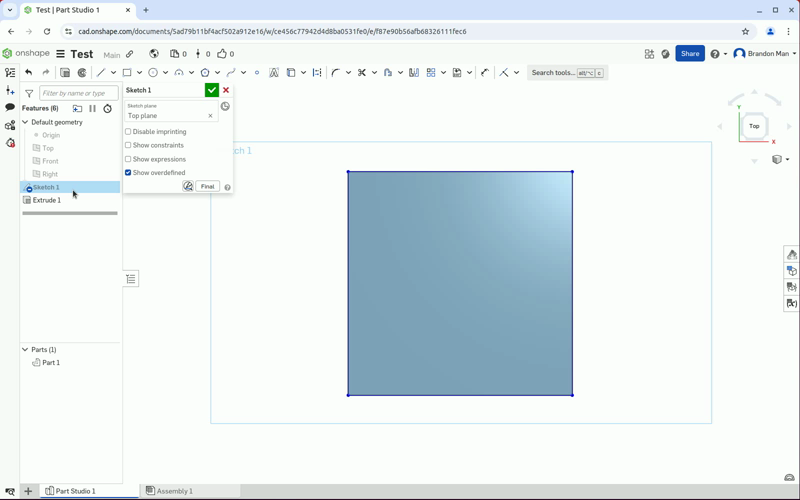
mouse_move(229, 92)
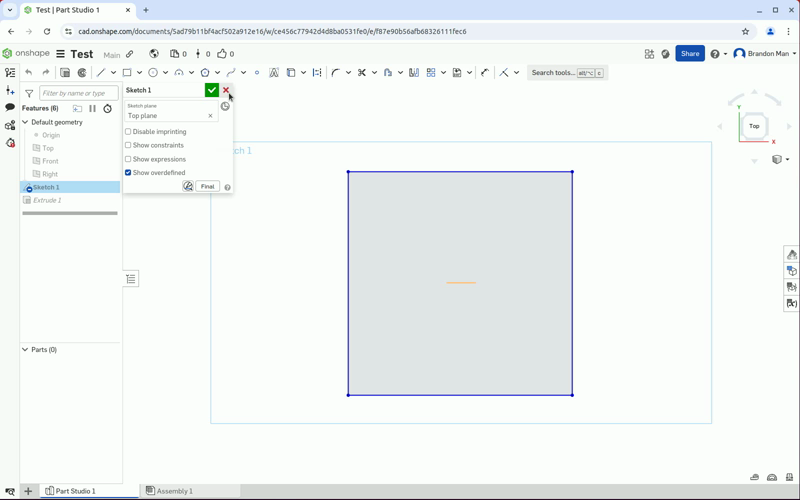
click(229, 92)
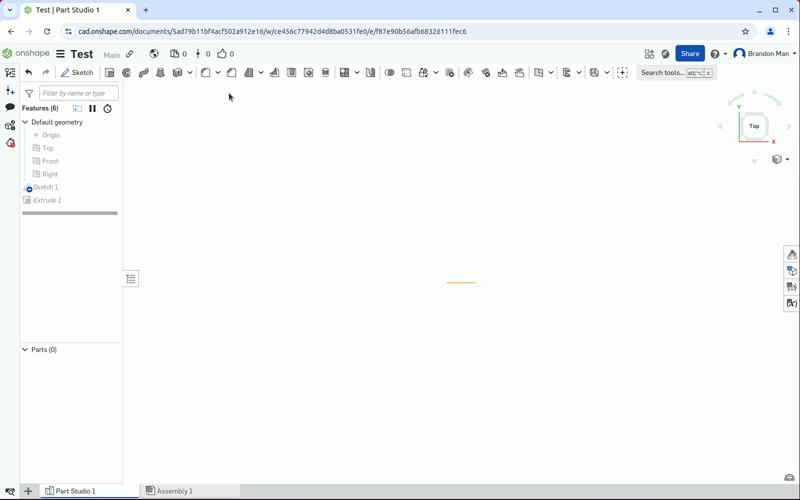
mouse_move(73, 352)
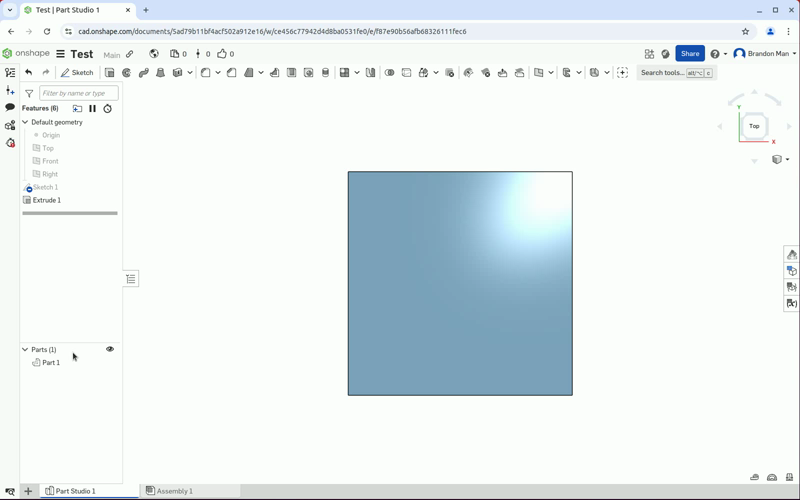
key(y)
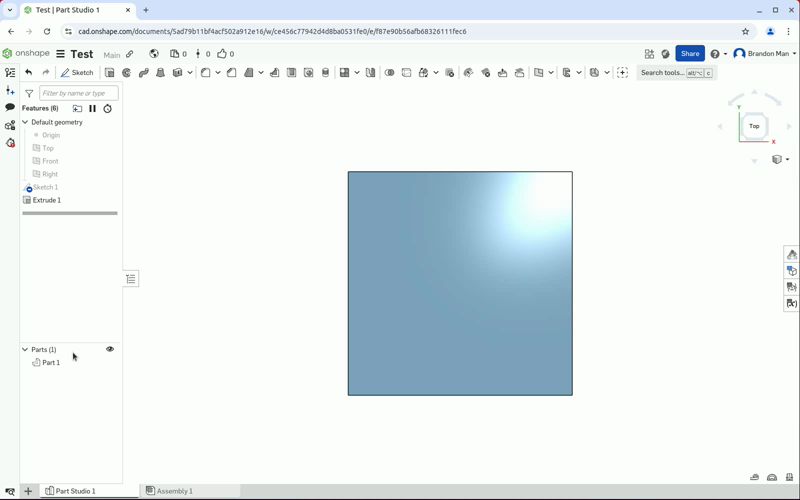
key(shift+p)
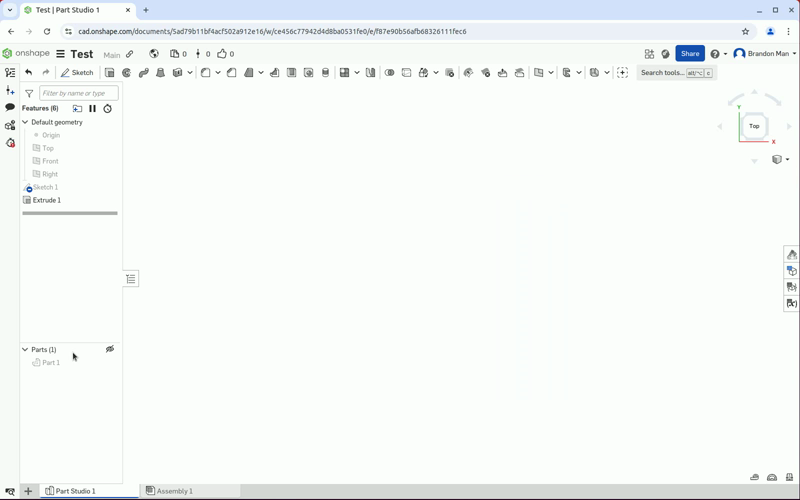
key(space)
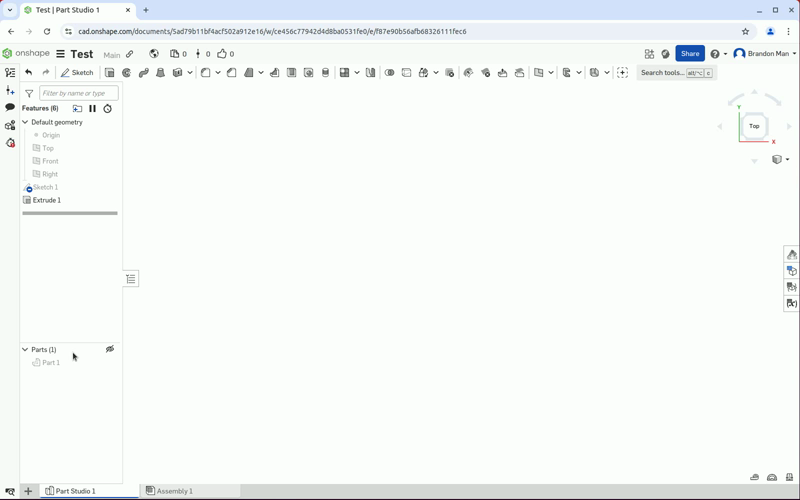
key_down(shift)
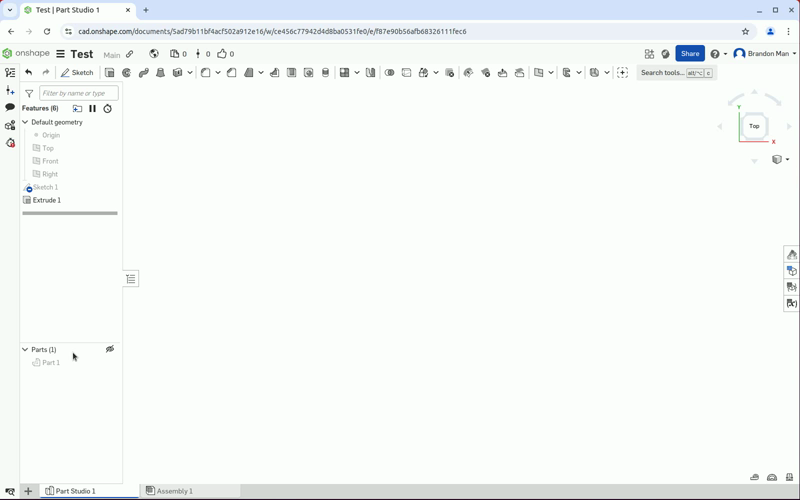
key(up)
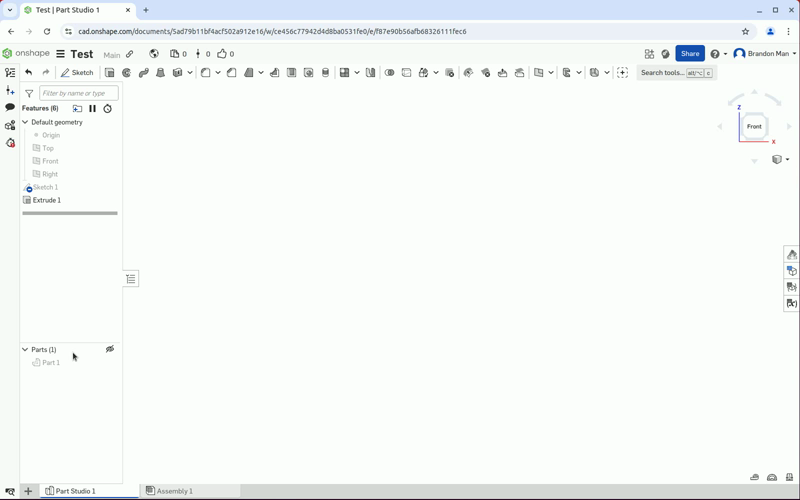
key_up(shift)
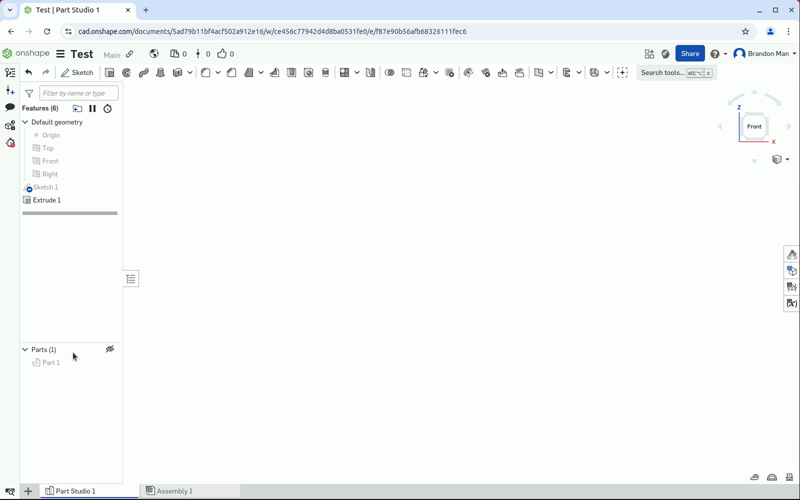
mouse_move(73, 352)
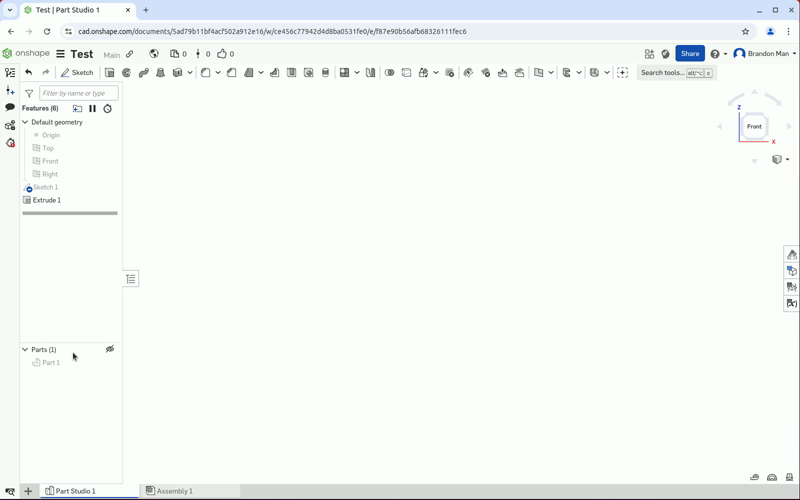
key(shift+y)
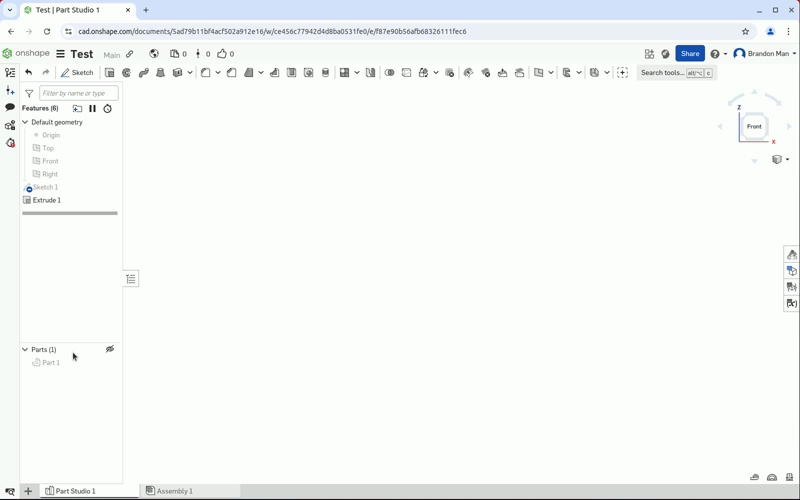
key(shift+s)
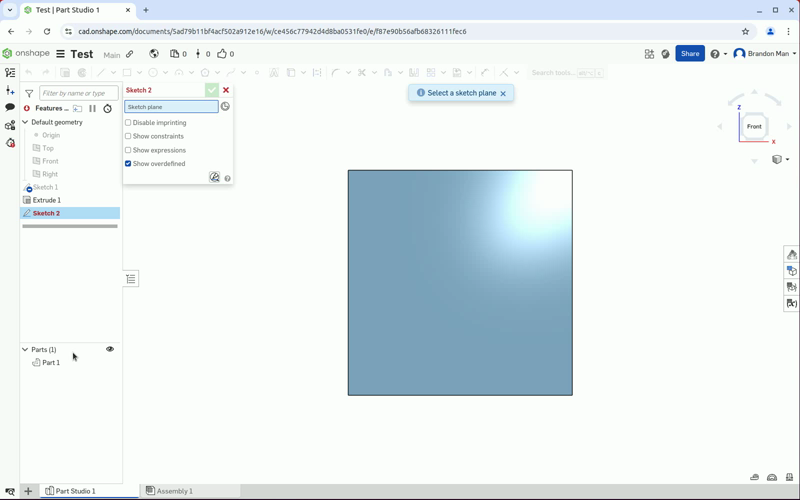
mouse_move(73, 163)
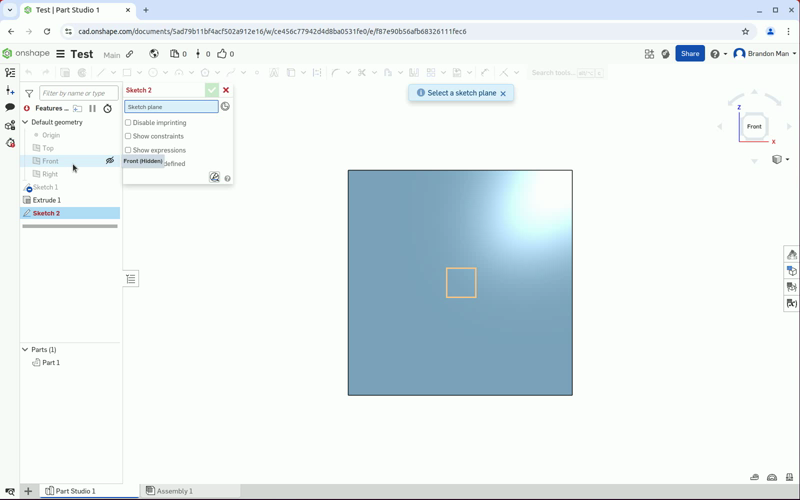
click(73, 163)
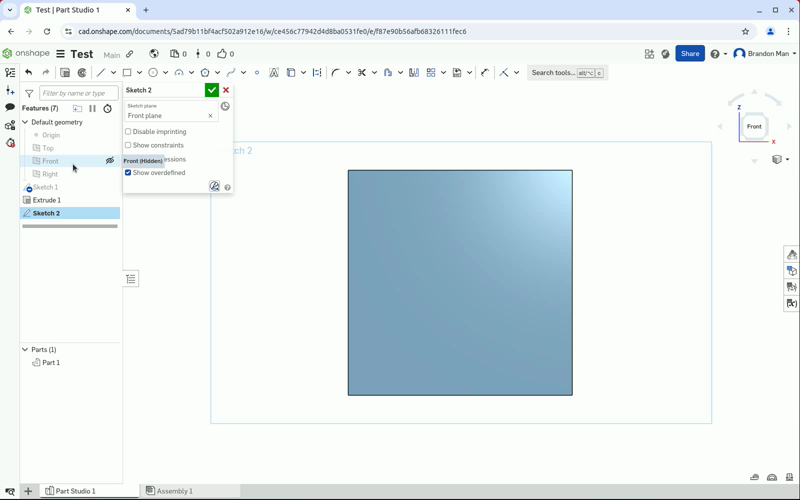
mouse_move(73, 352)
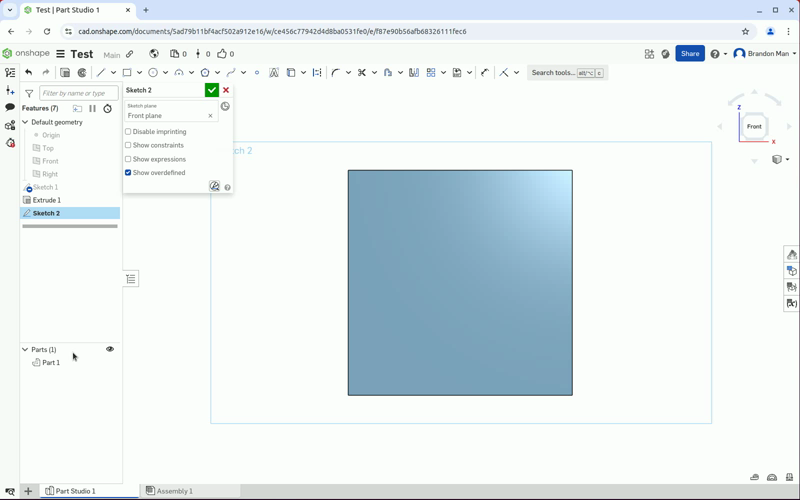
key(y)
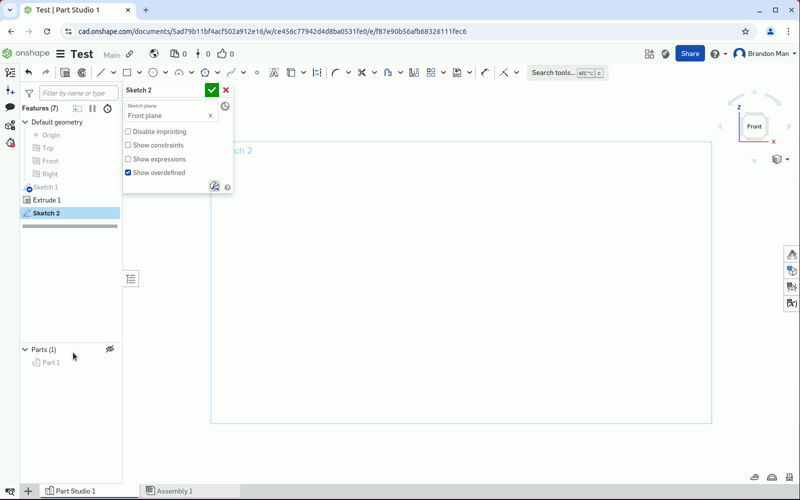
key(l)
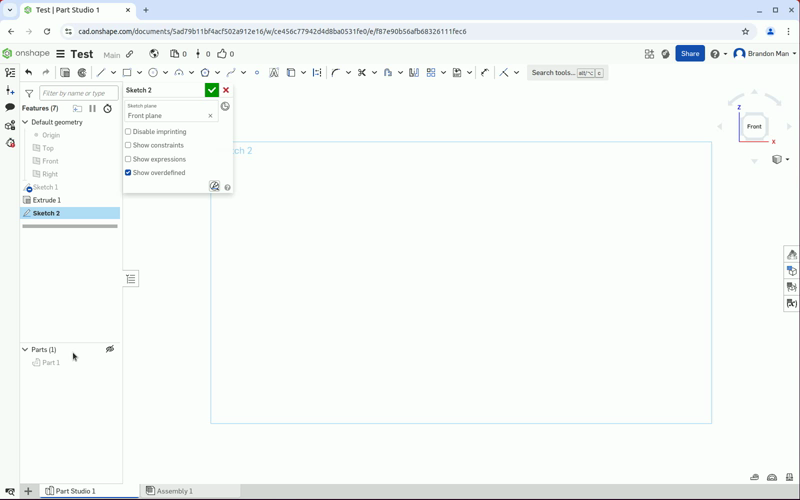
key_down(shift)
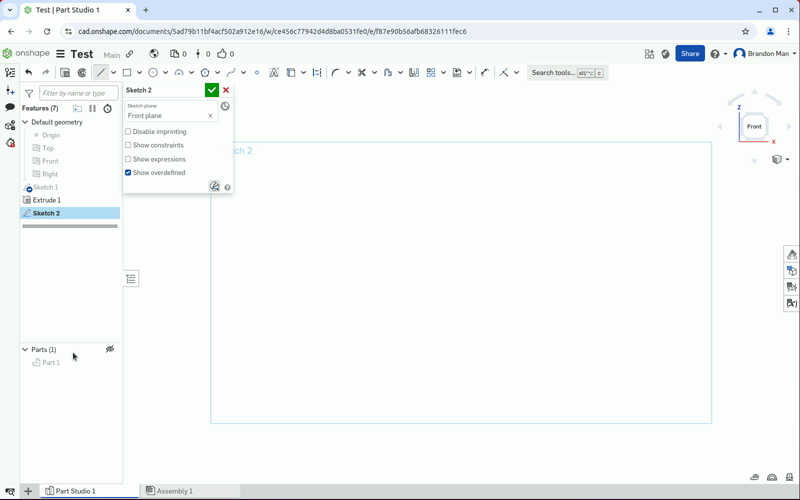
mouse_move(310, 395)
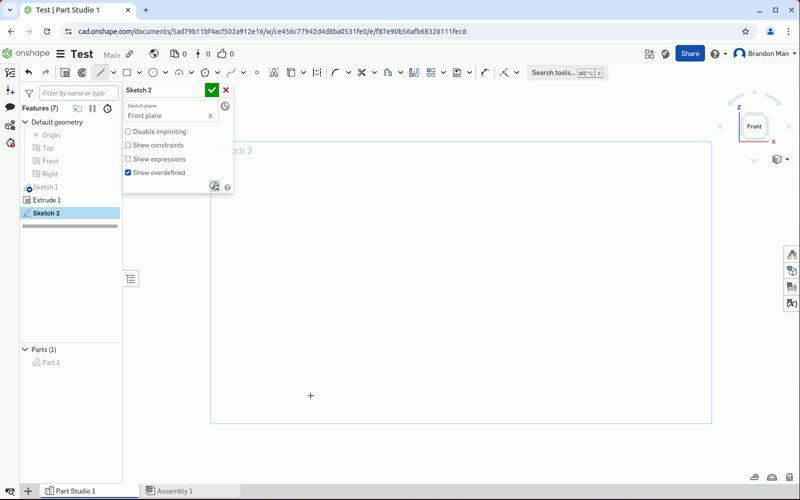
click(310, 395)
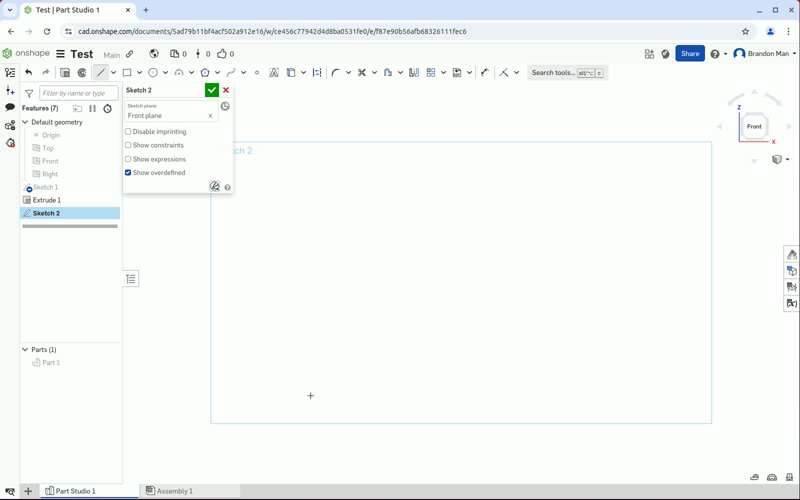
key_up(shift)
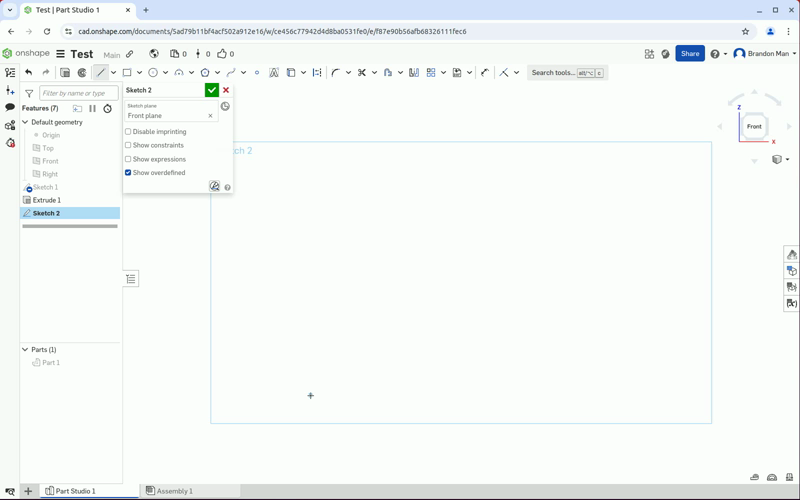
key_down(shift)
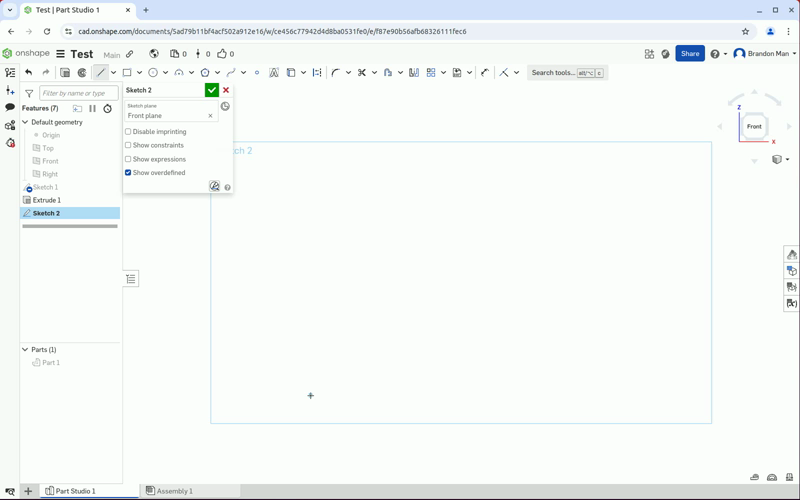
mouse_move(410, 395)
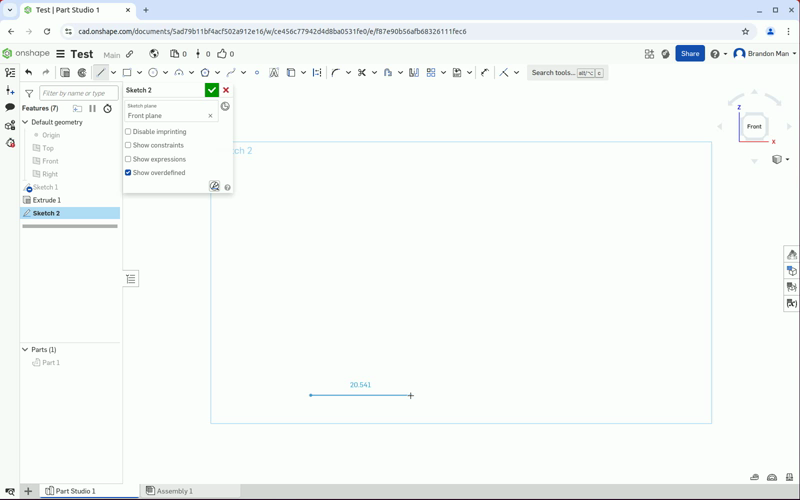
click(410, 395)
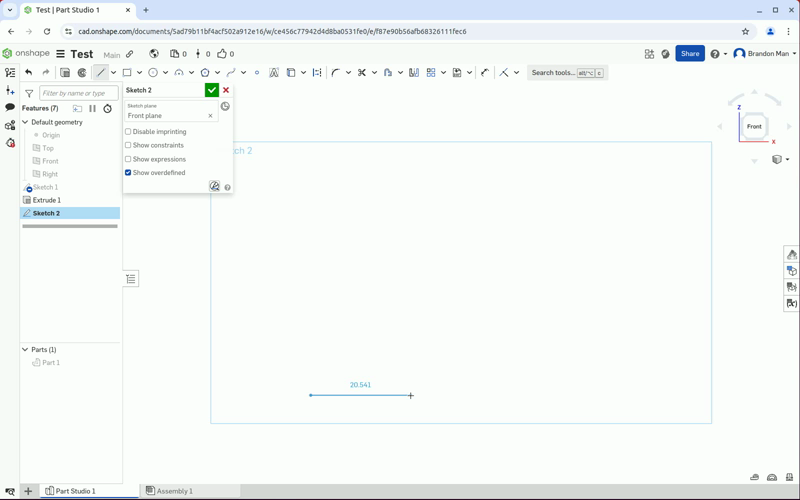
key_up(shift)
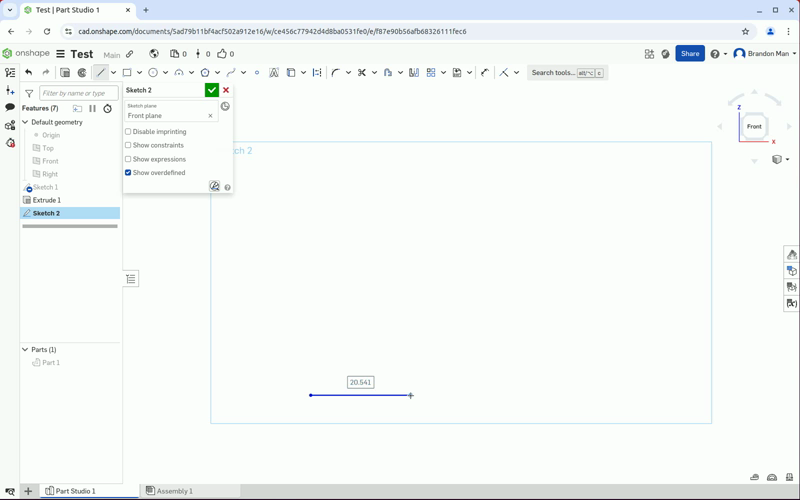
key_down(shift)
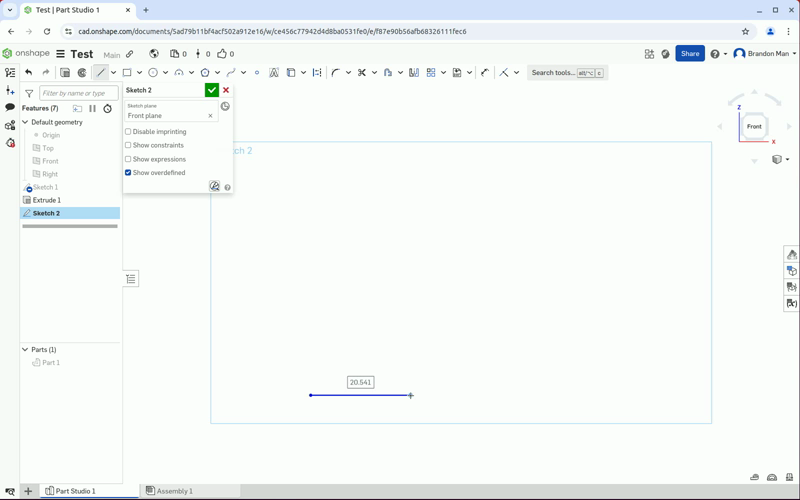
mouse_move(476, 267)
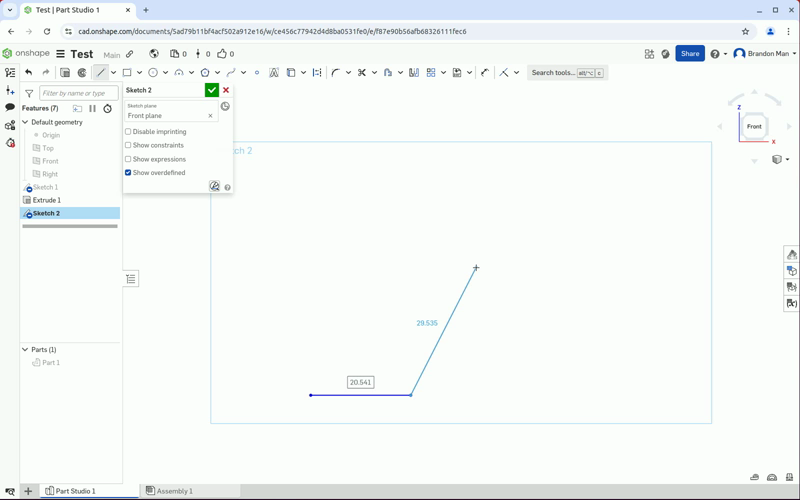
click(476, 267)
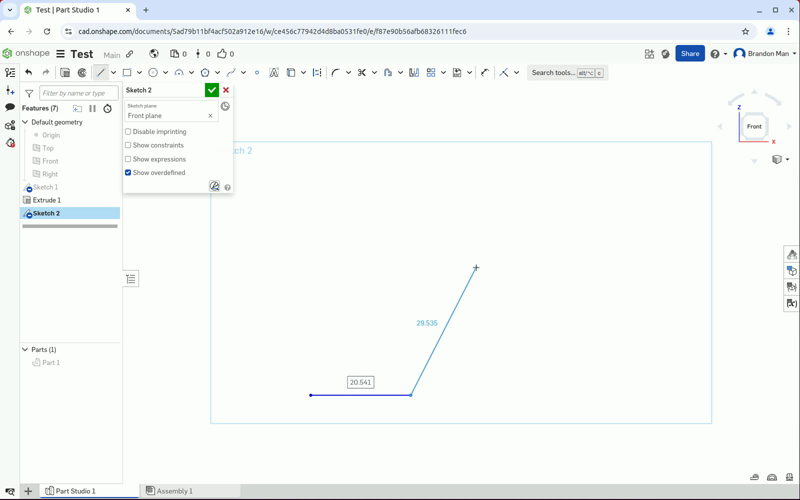
key_up(shift)
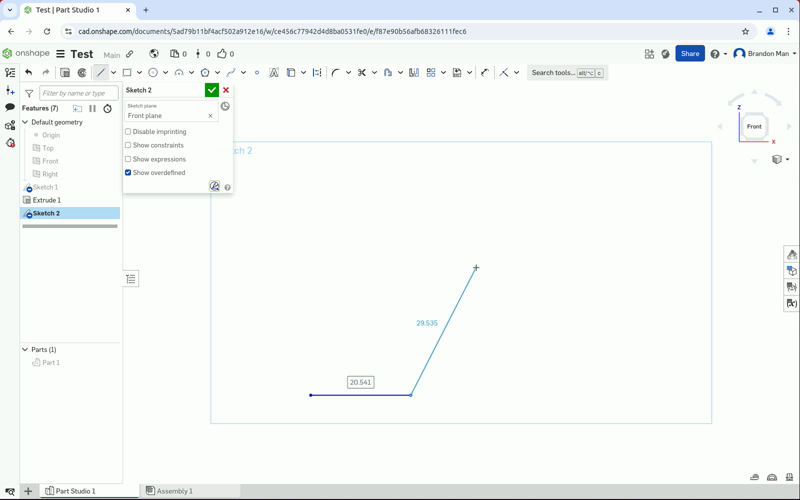
key_down(shift)
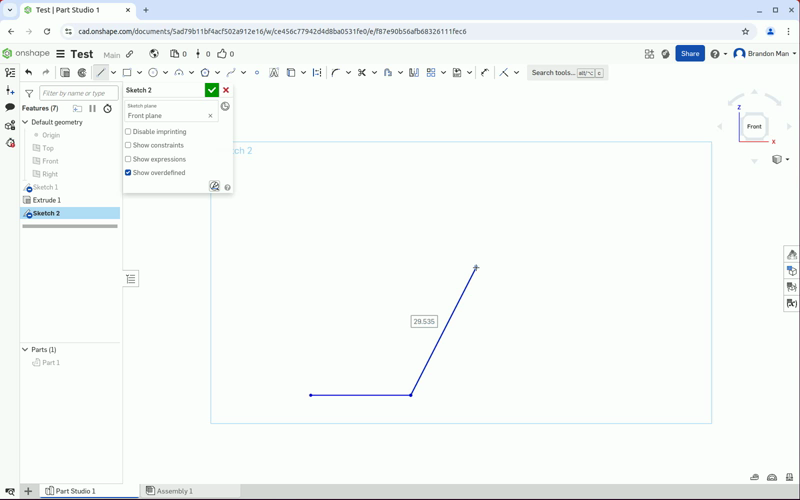
mouse_move(538, 395)
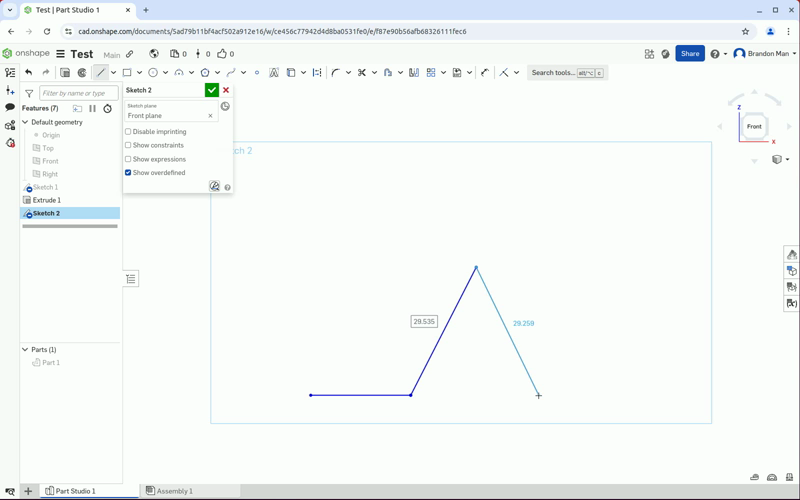
click(538, 395)
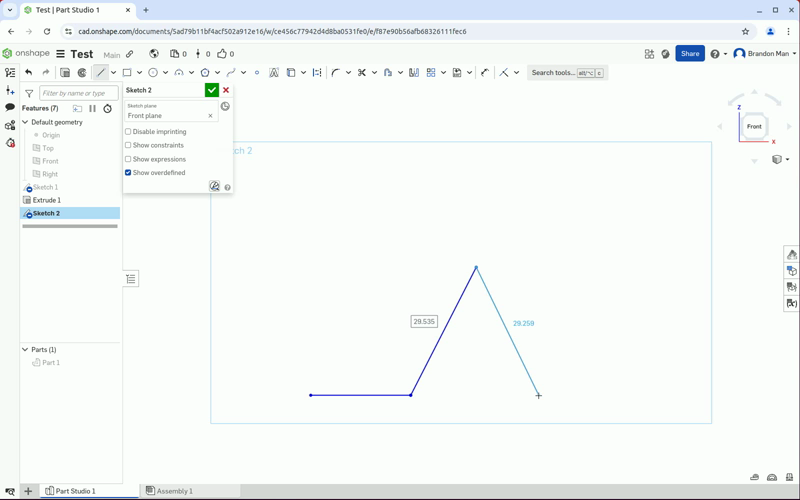
key_up(shift)
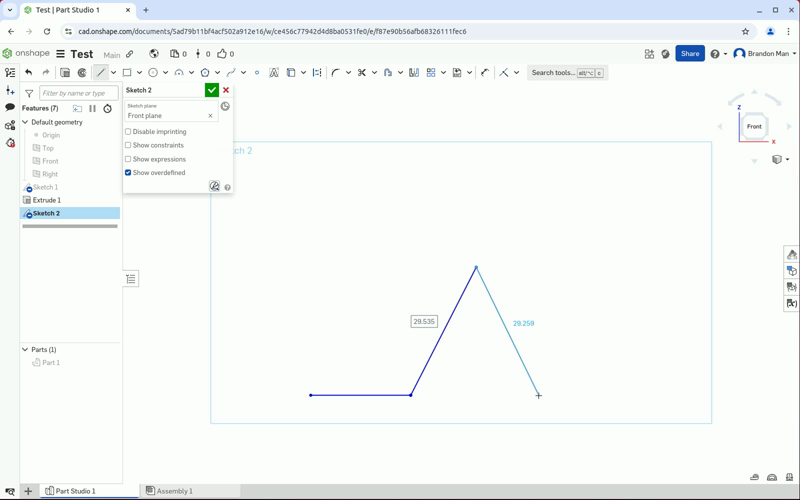
key_down(shift)
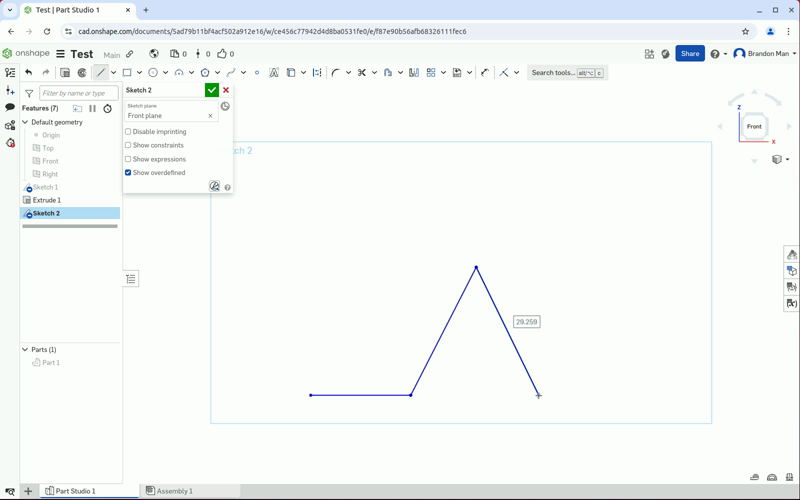
mouse_move(589, 395)
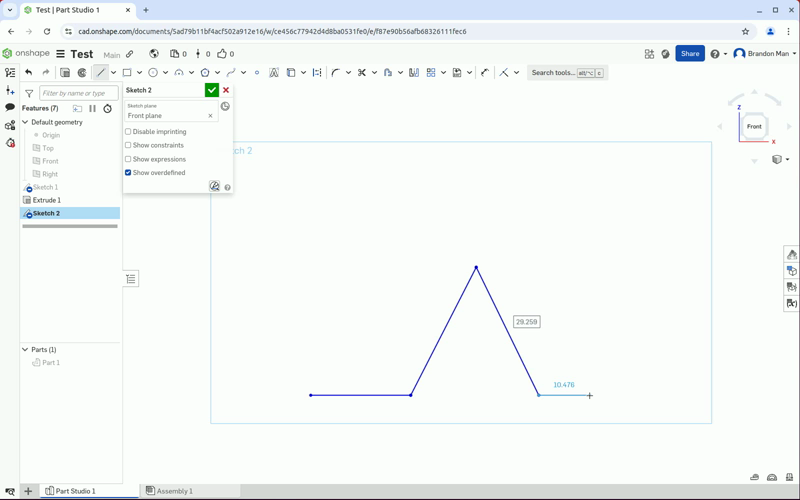
click(589, 395)
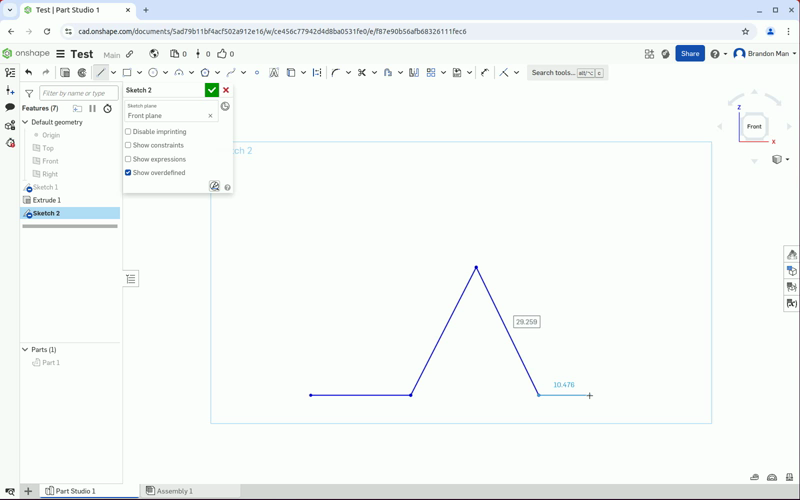
key_up(shift)
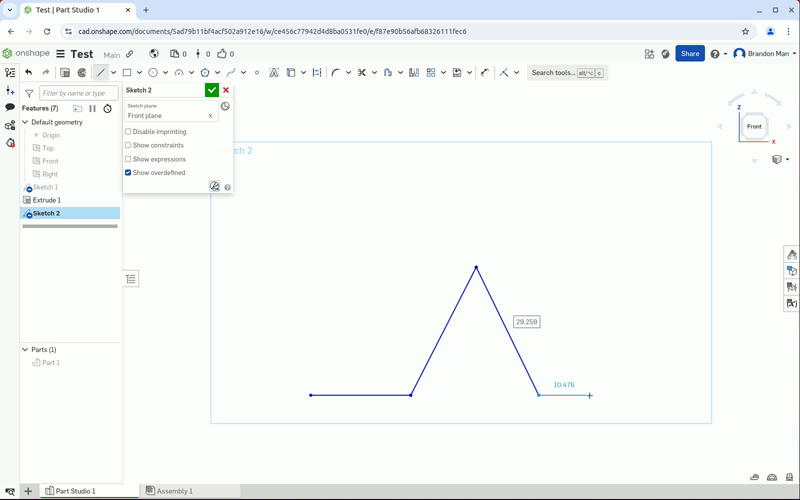
key_down(shift)
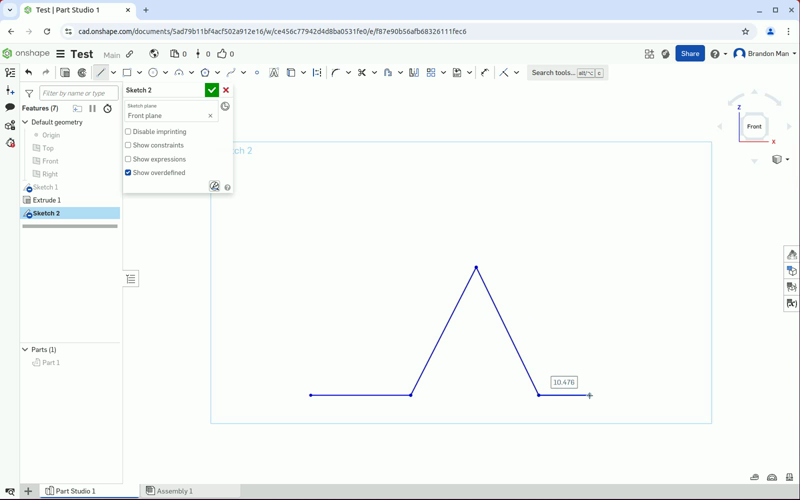
mouse_move(589, 210)
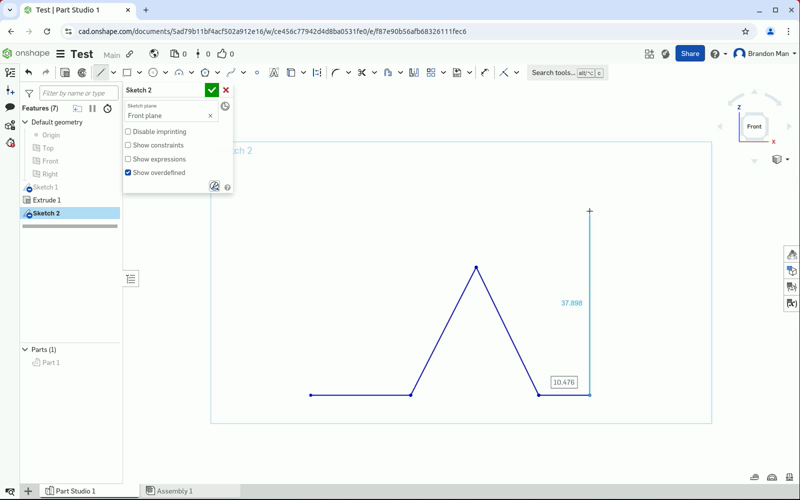
click(589, 210)
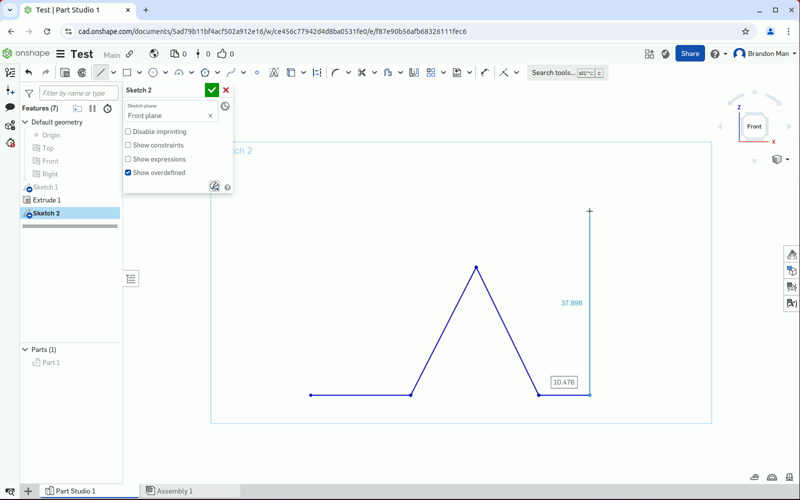
key_up(shift)
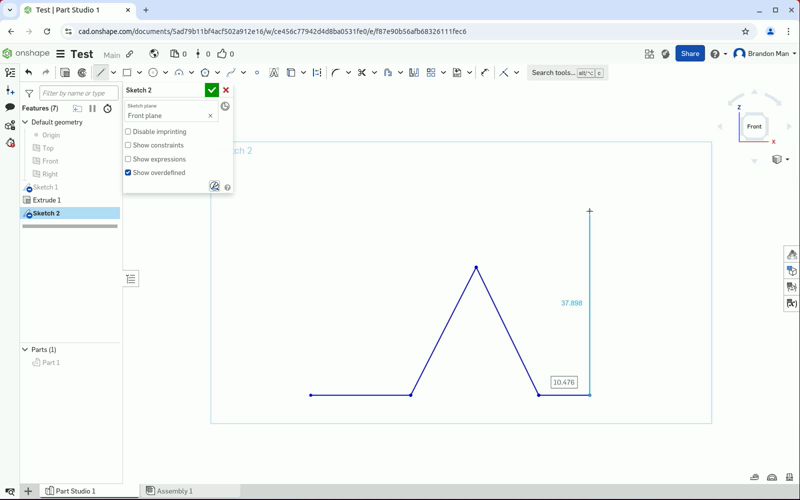
key_down(shift)
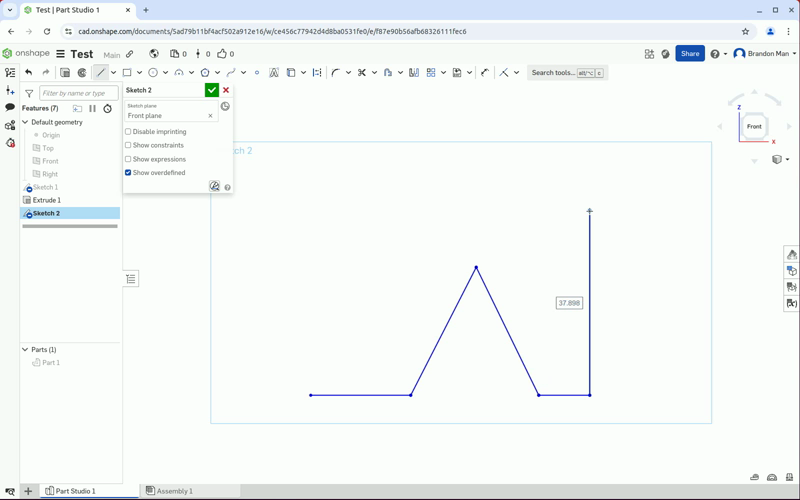
mouse_move(310, 210)
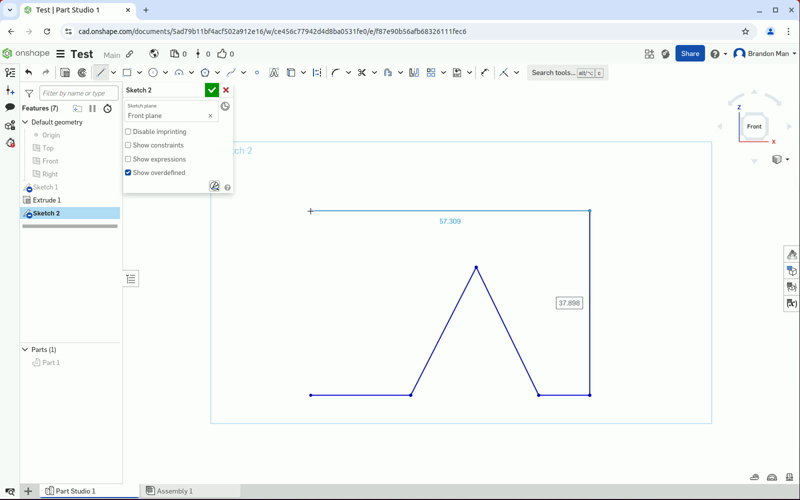
click(310, 210)
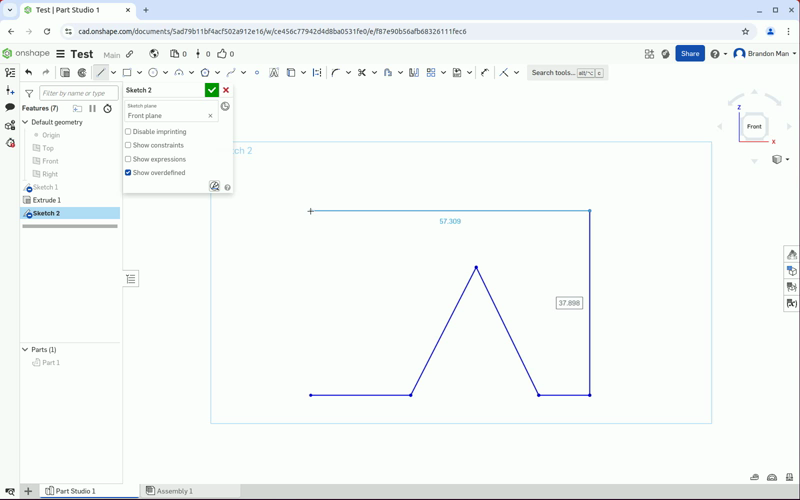
key_up(shift)
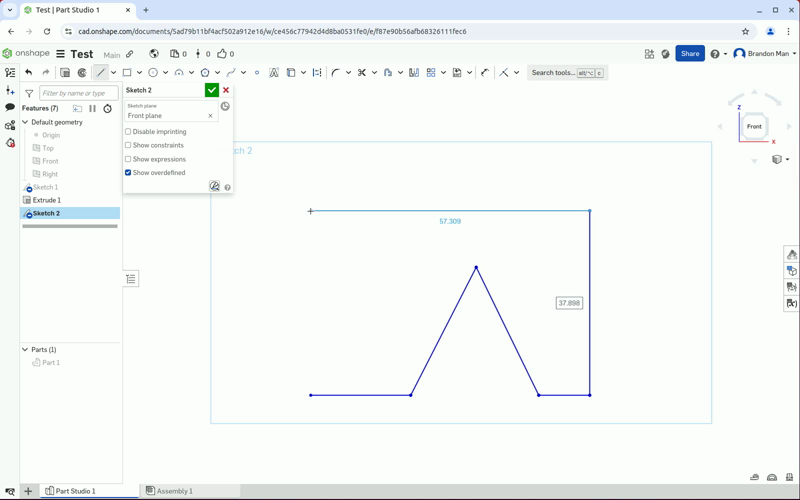
key_down(shift)
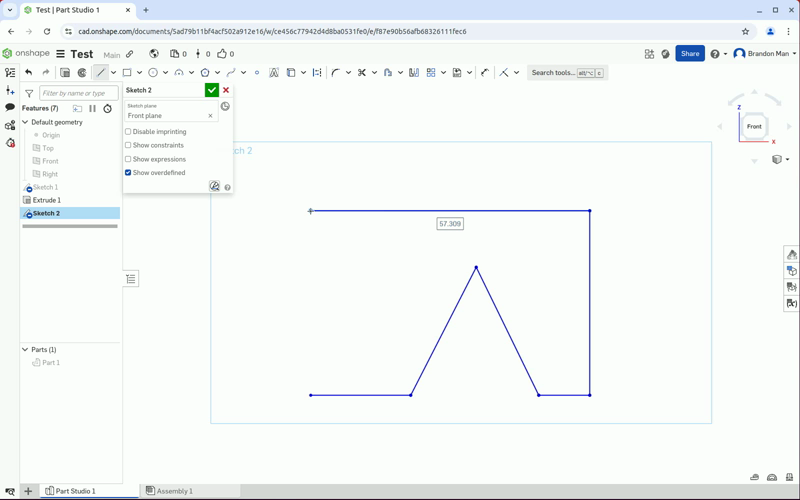
mouse_move(310, 395)
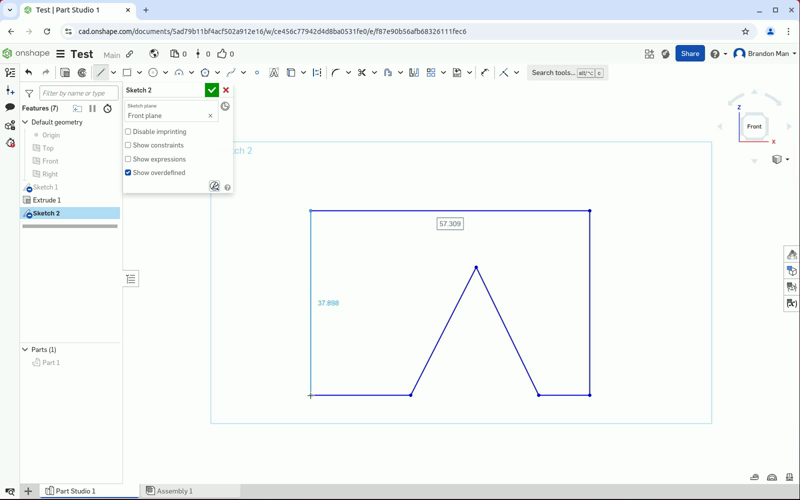
key_up(shift)
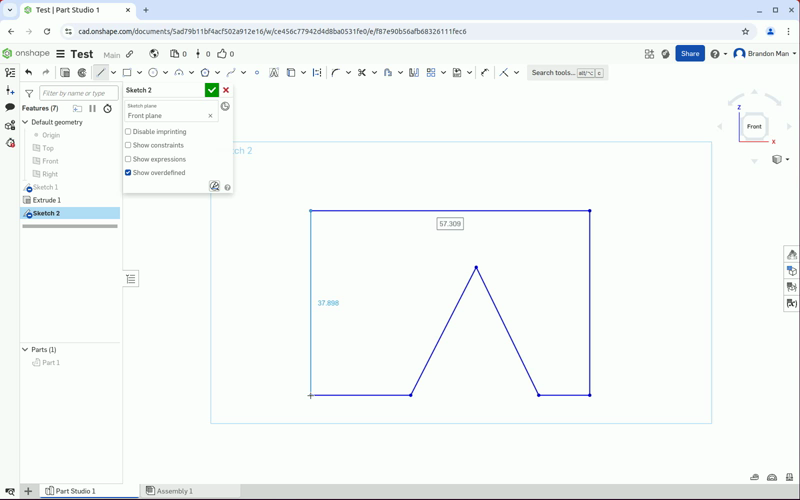
click(310, 395)
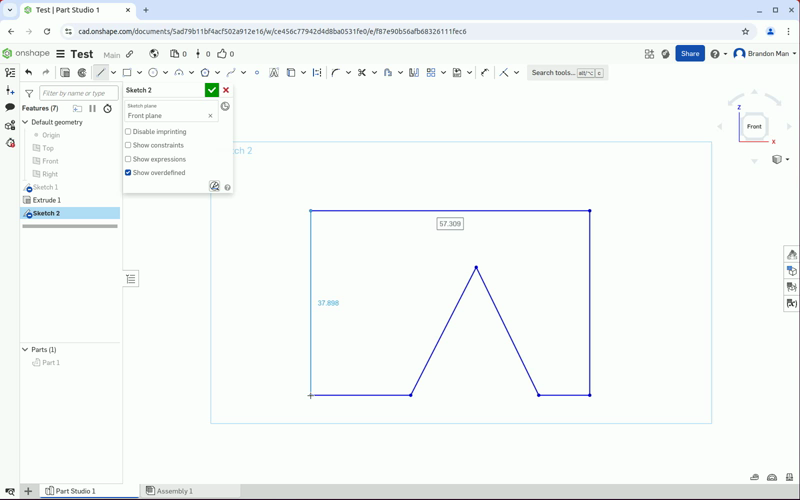
key(esc)
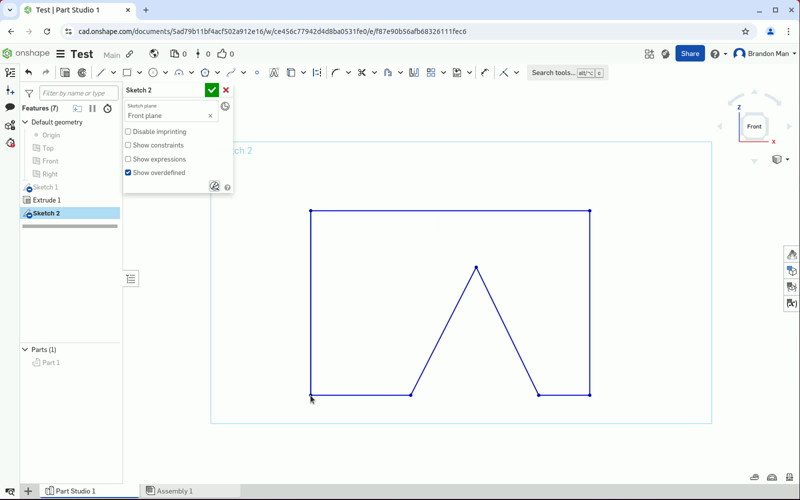
mouse_move(575, 350)
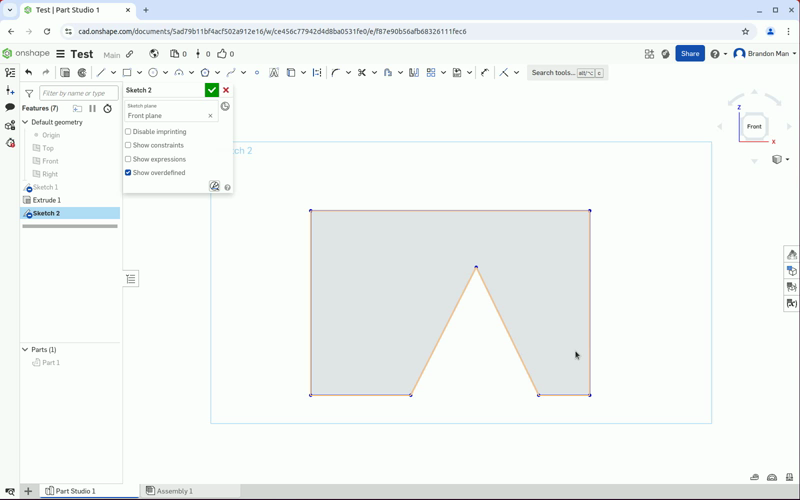
click(575, 350)
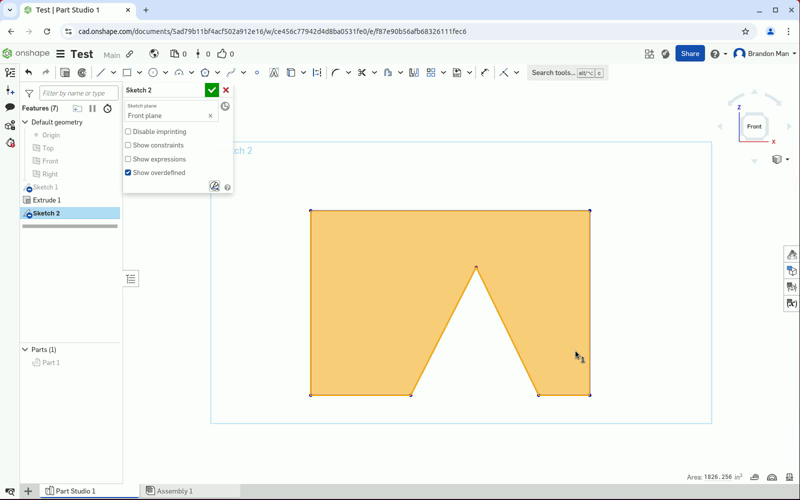
mouse_move(73, 352)
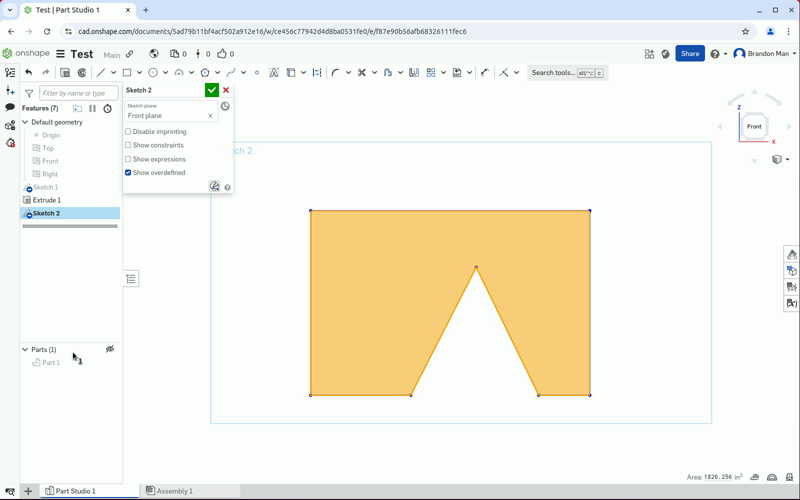
key(shift+y)
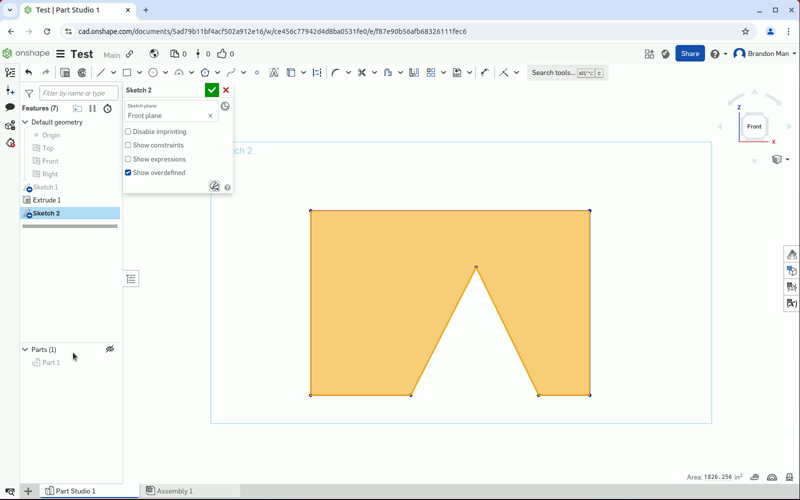
key(shift+e)
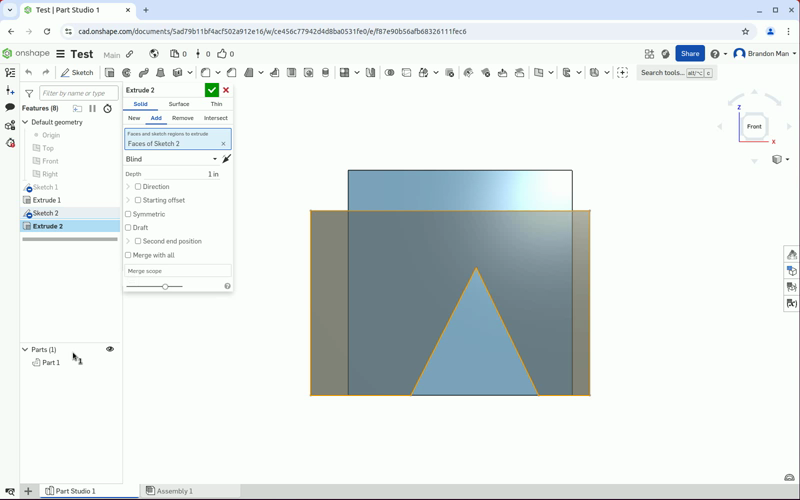
mouse_move(143, 106)
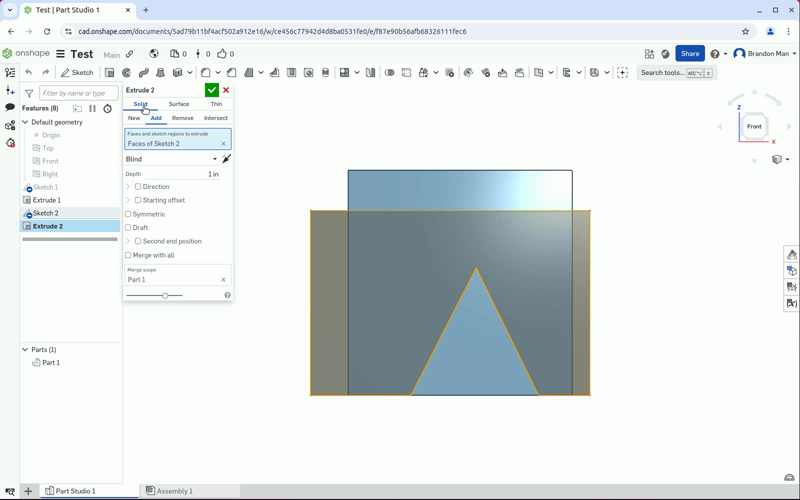
click(143, 106)
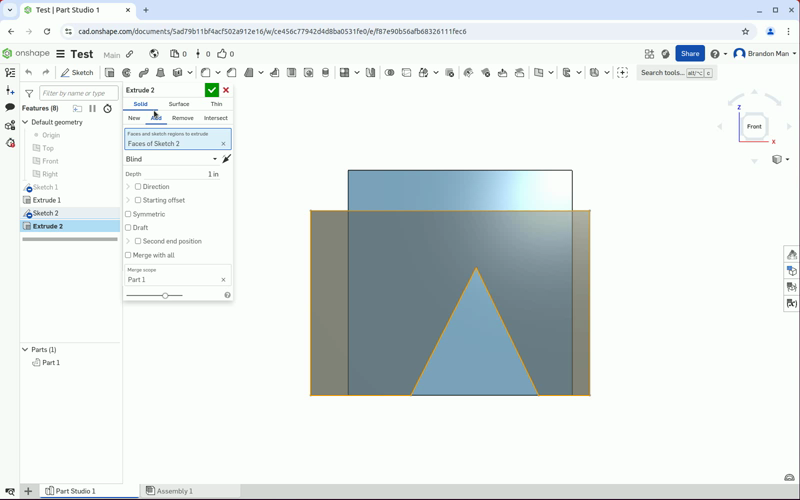
mouse_move(186, 120)
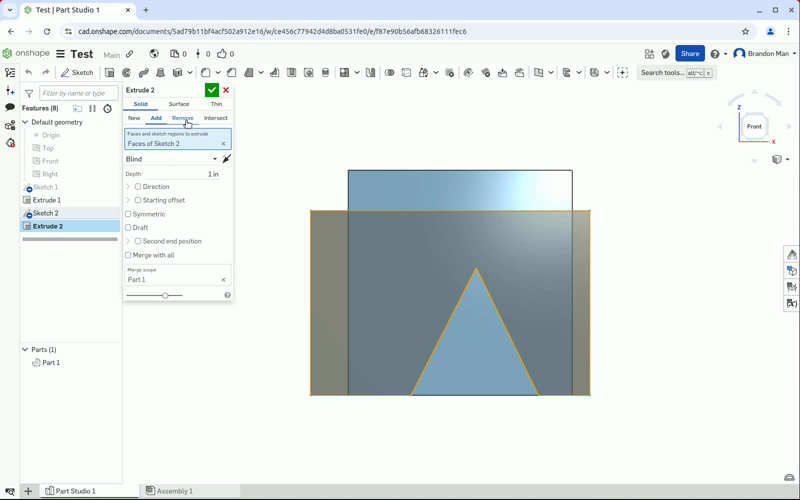
click(186, 120)
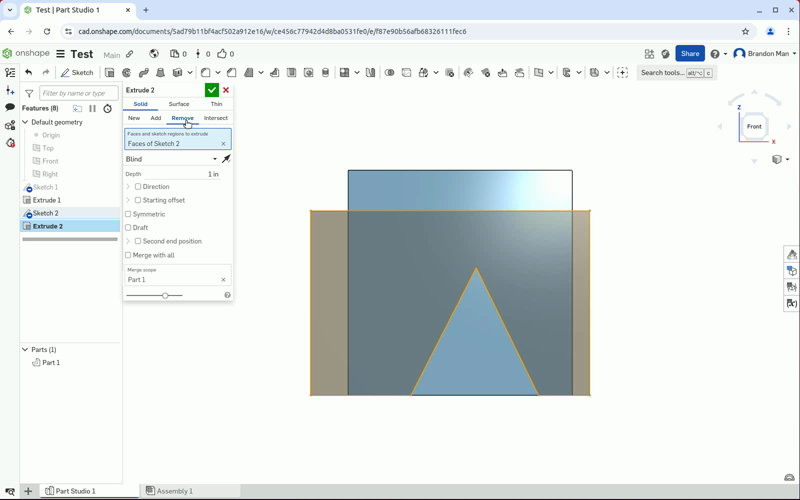
key(tab, 4)
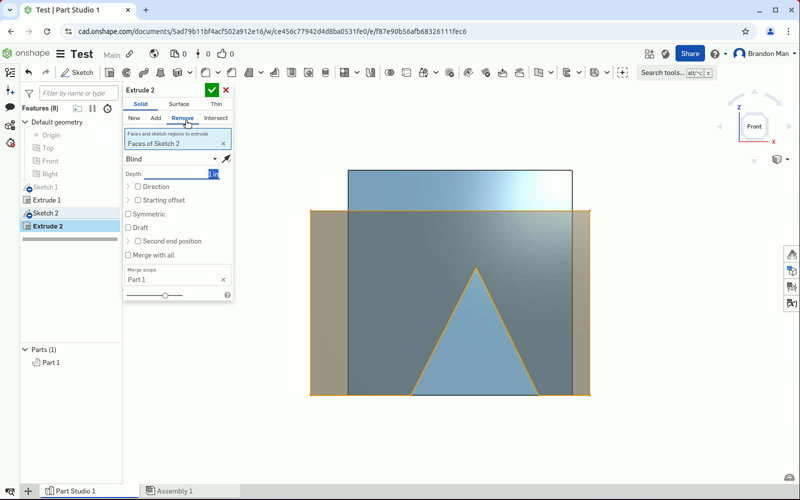
text(46.216)
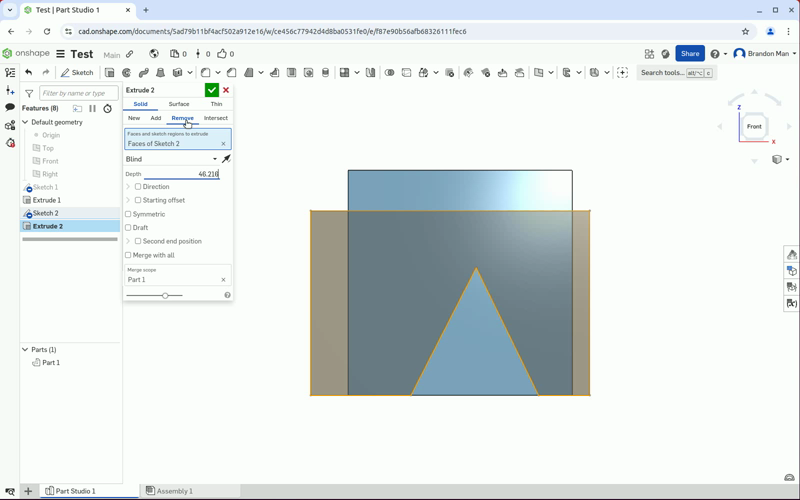
key(tab, 3)
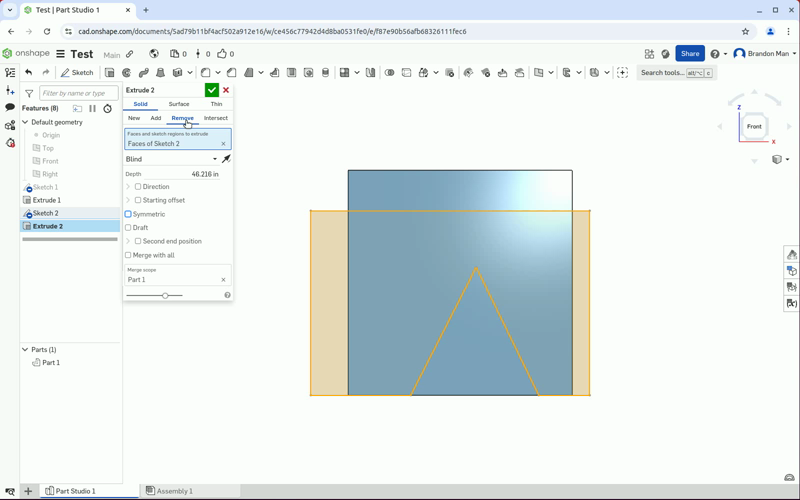
key(space)
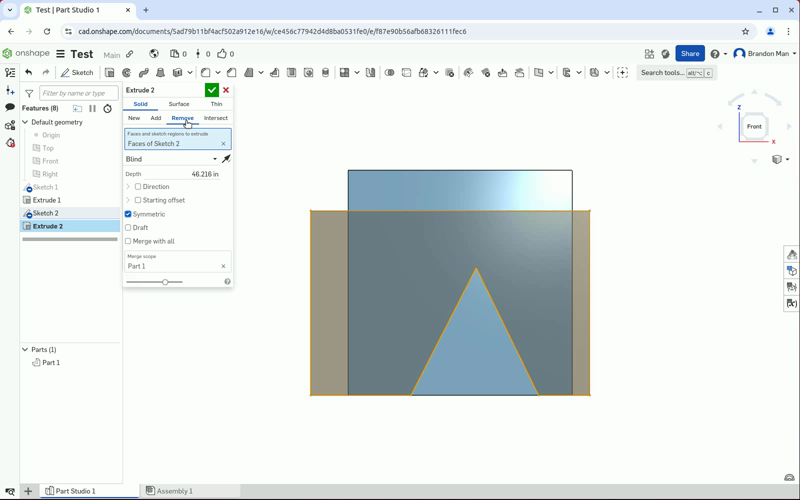
key(tab, 2)
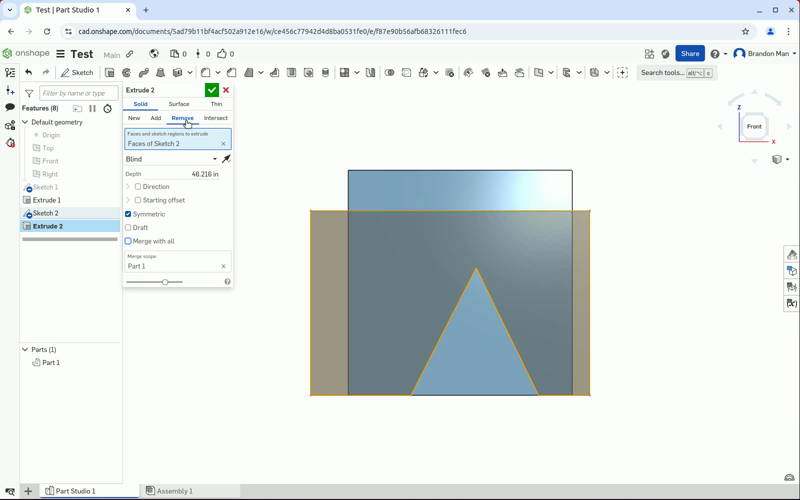
key(space)
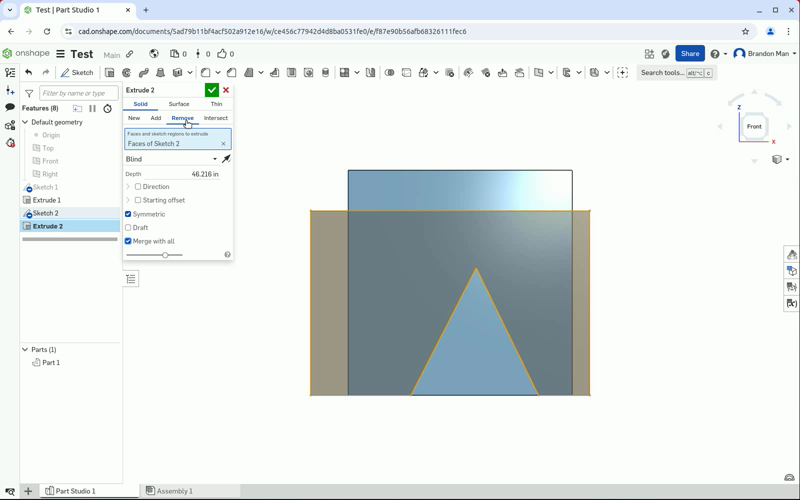
key(enter)
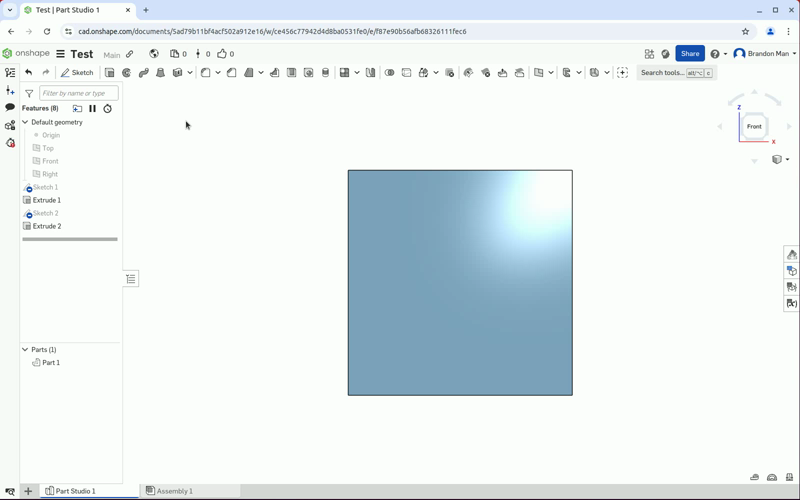
key(shift+h)
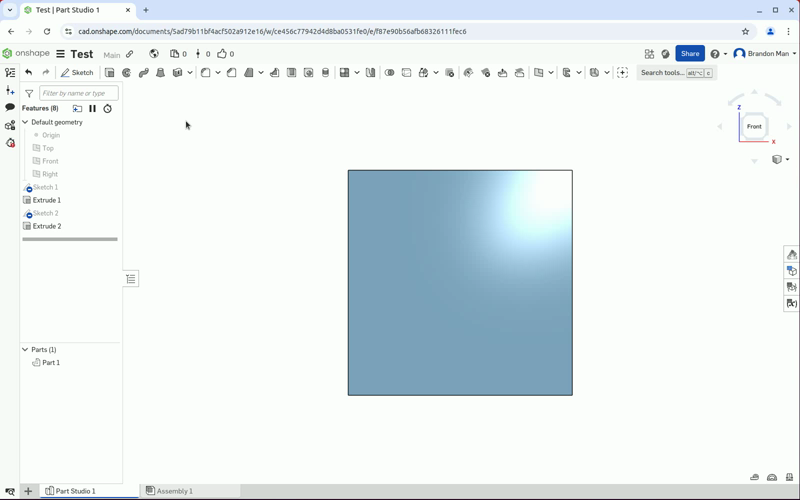
key(shift+h)
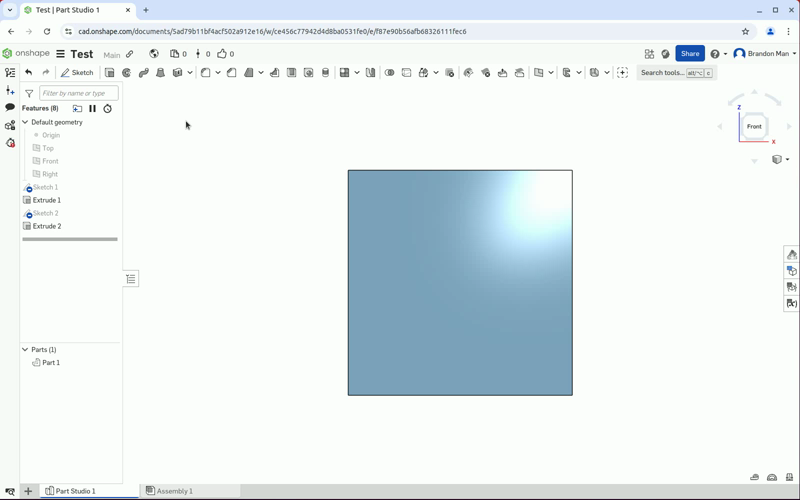
mouse_move(73, 189)
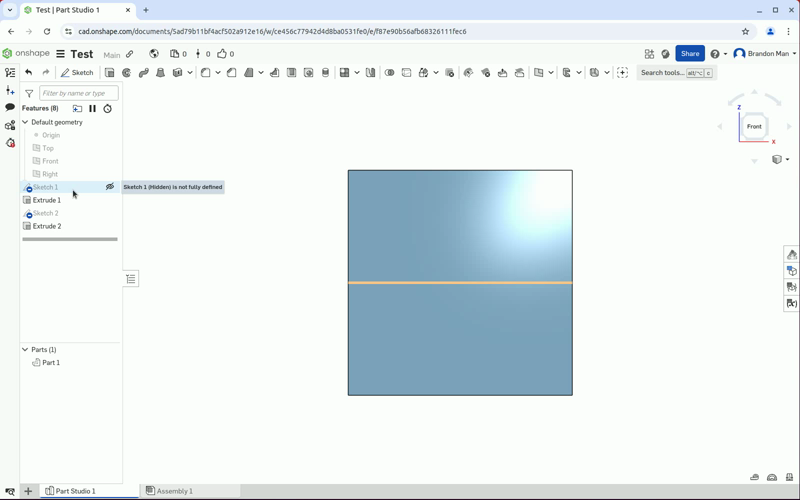
click(73, 189)
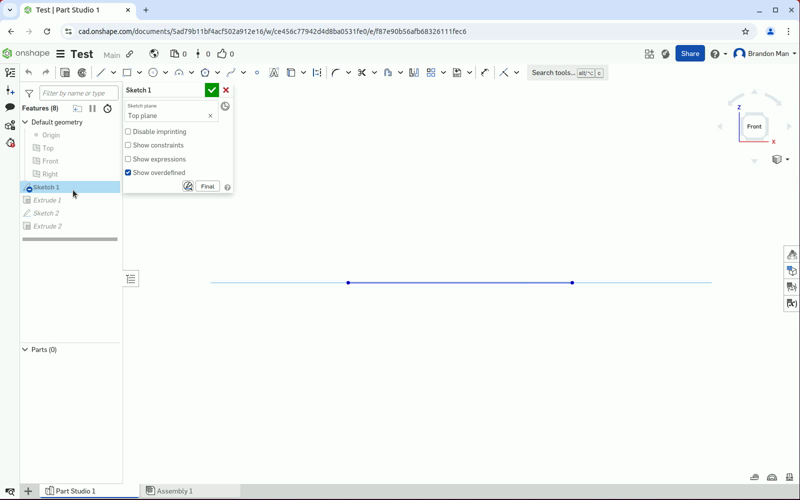
mouse_move(229, 92)
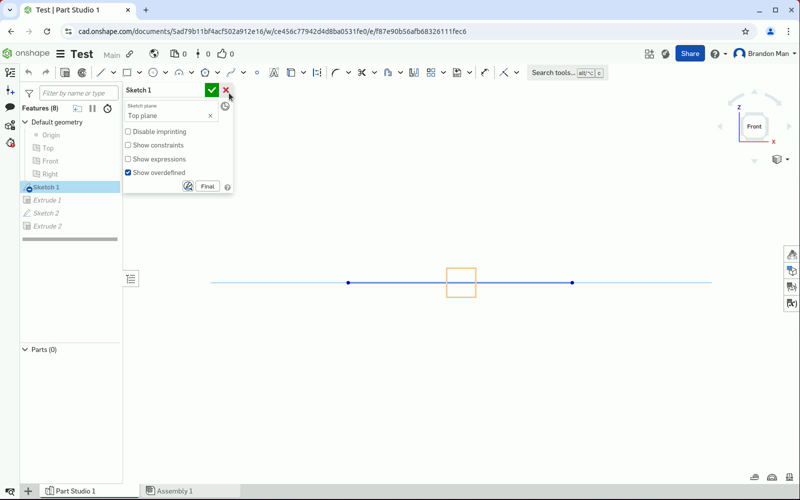
click(229, 92)
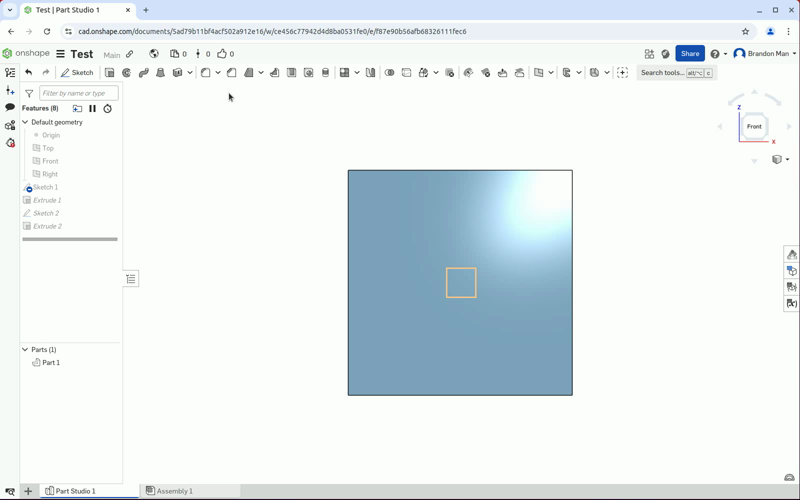
mouse_move(73, 352)
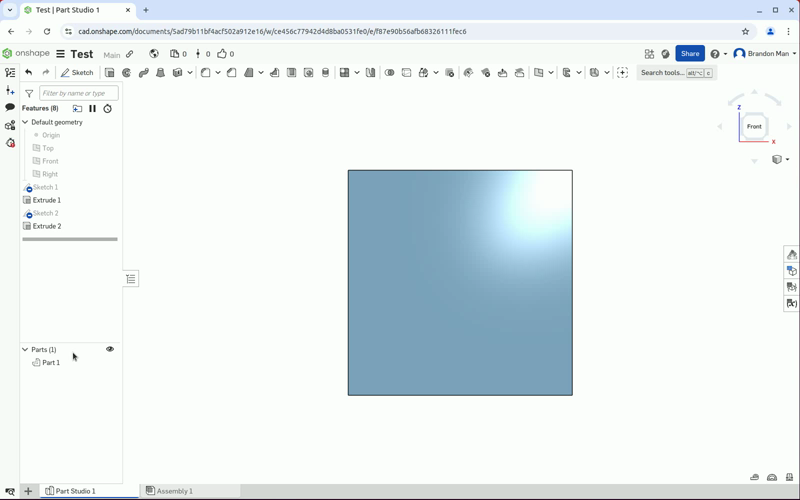
key(y)
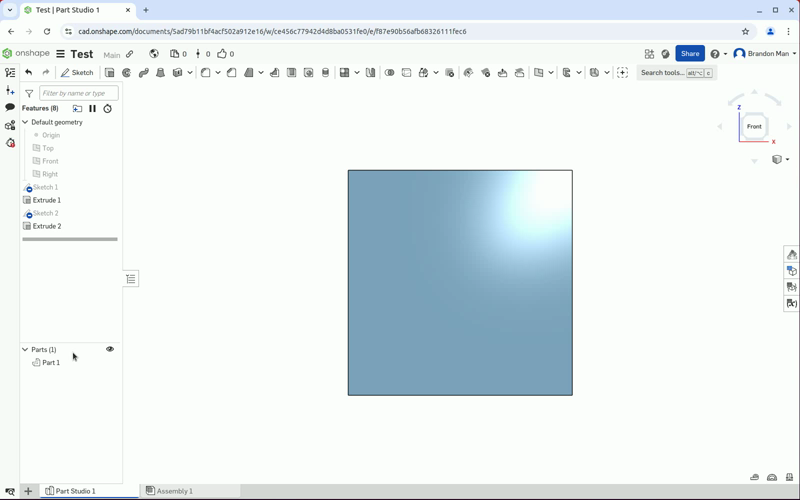
key(shift+p)
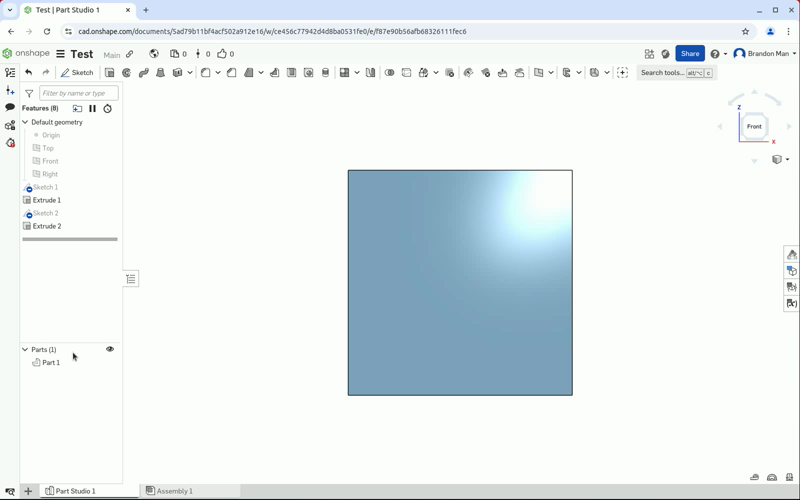
key(space)
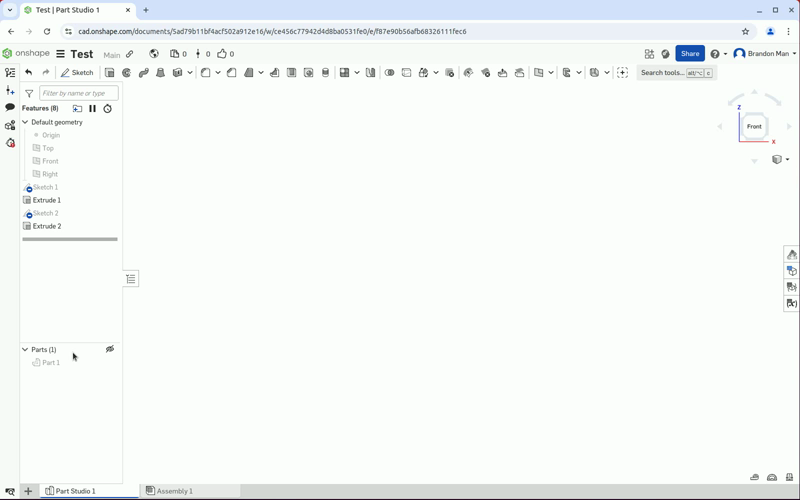
key_down(shift)
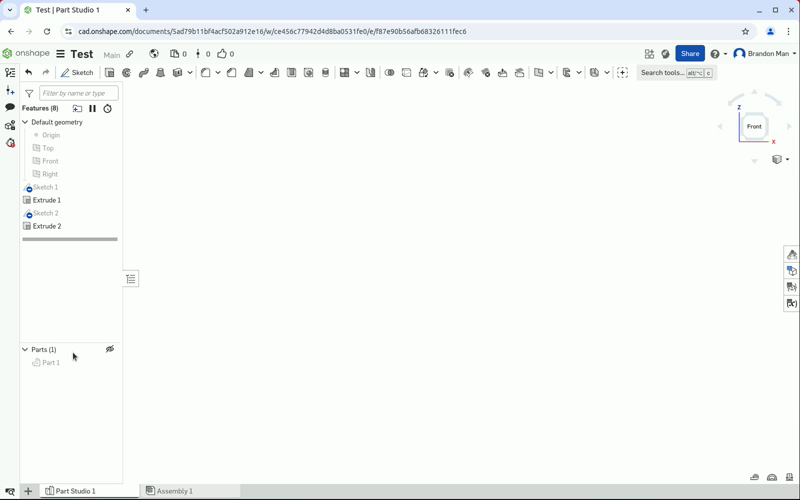
key(down)
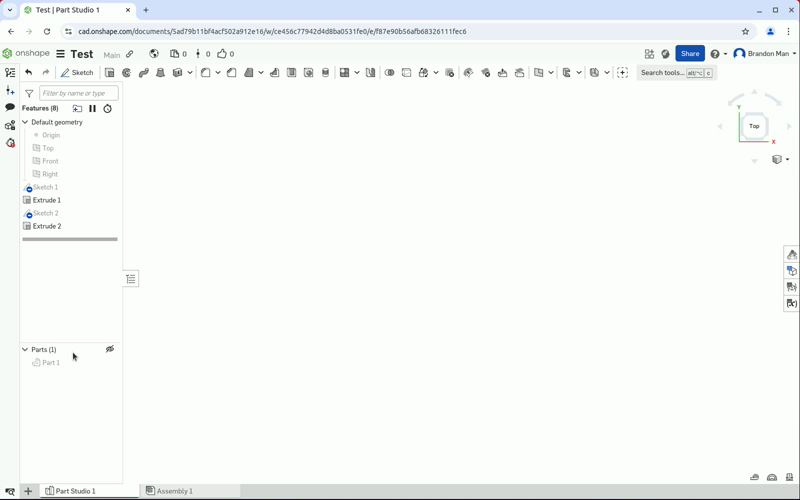
key_up(shift)
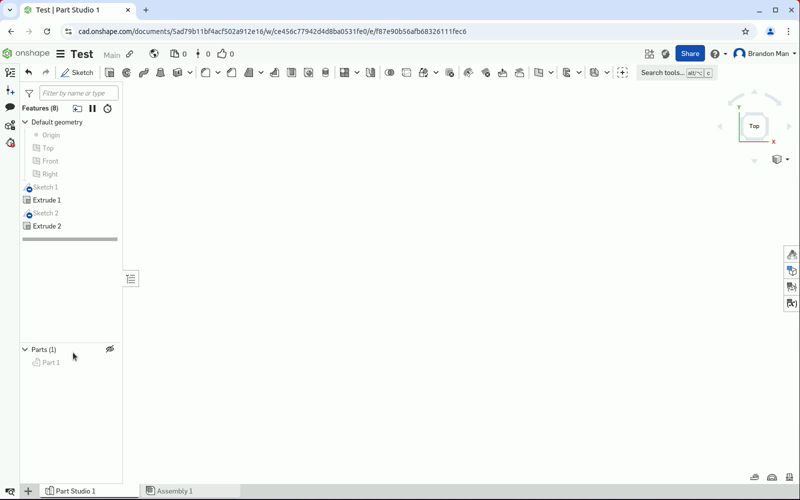
mouse_move(73, 352)
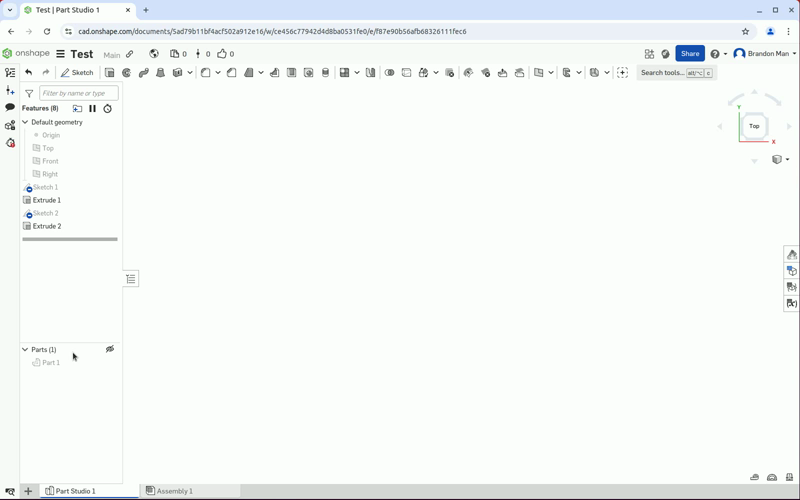
key(shift+y)
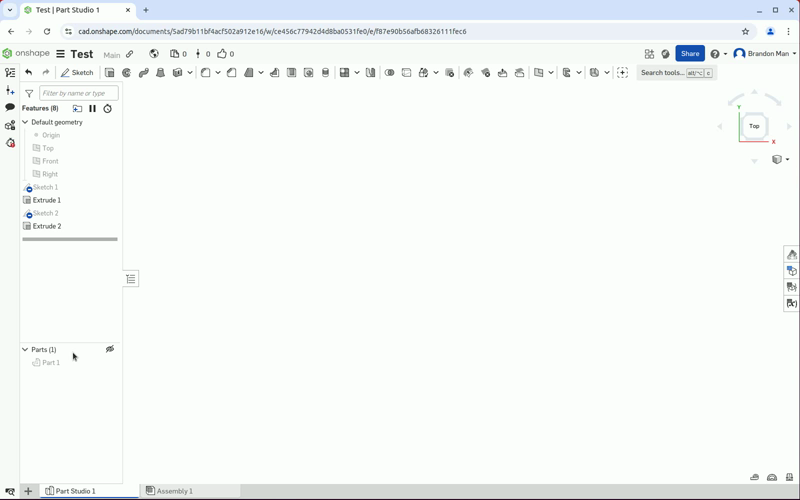
key(shift+s)
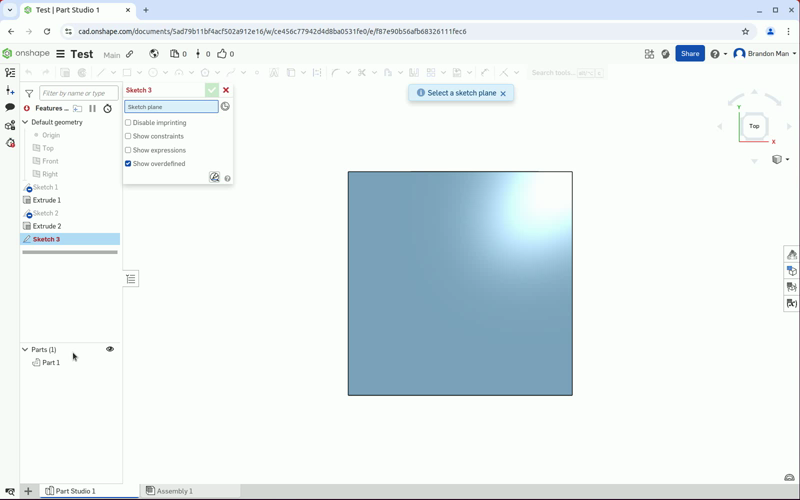
mouse_move(73, 150)
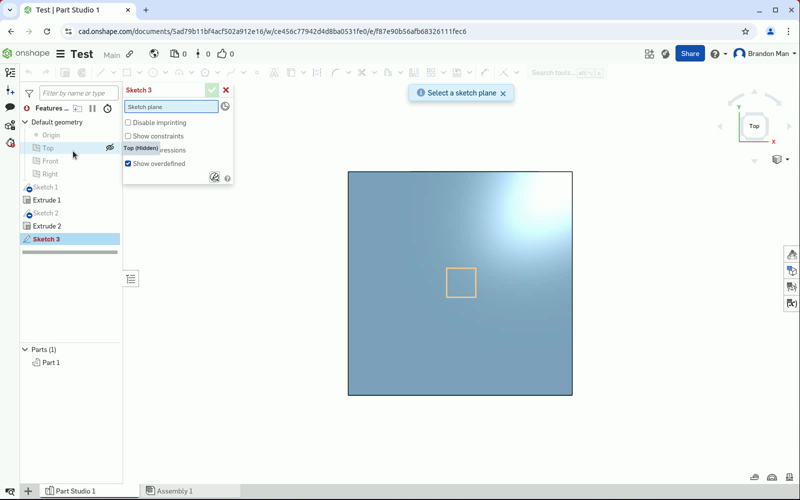
click(73, 150)
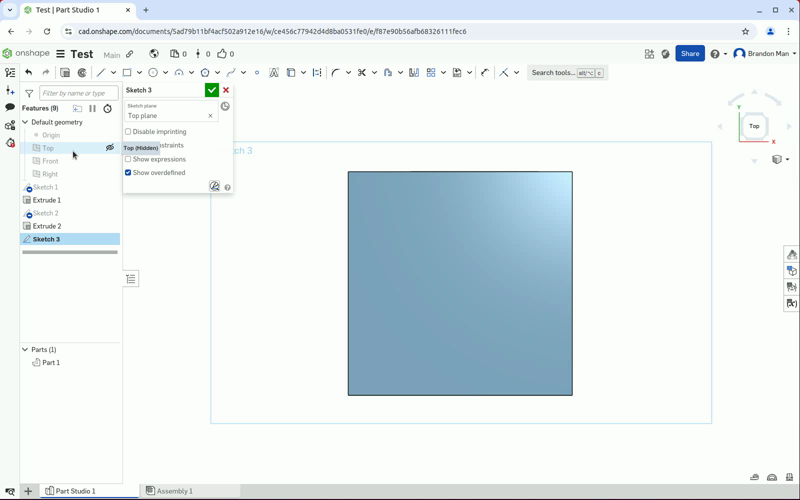
mouse_move(73, 352)
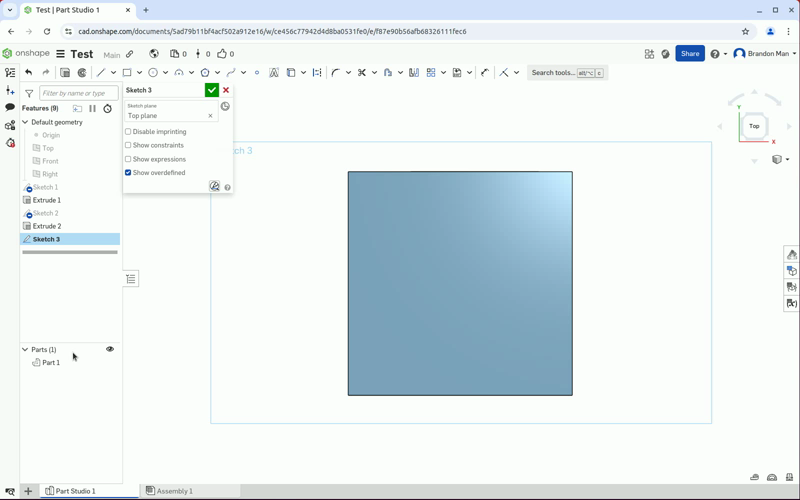
key(y)
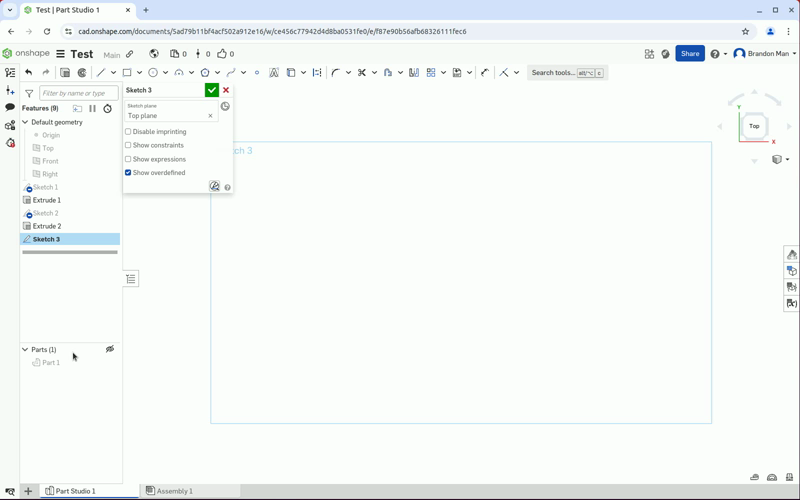
key(c)
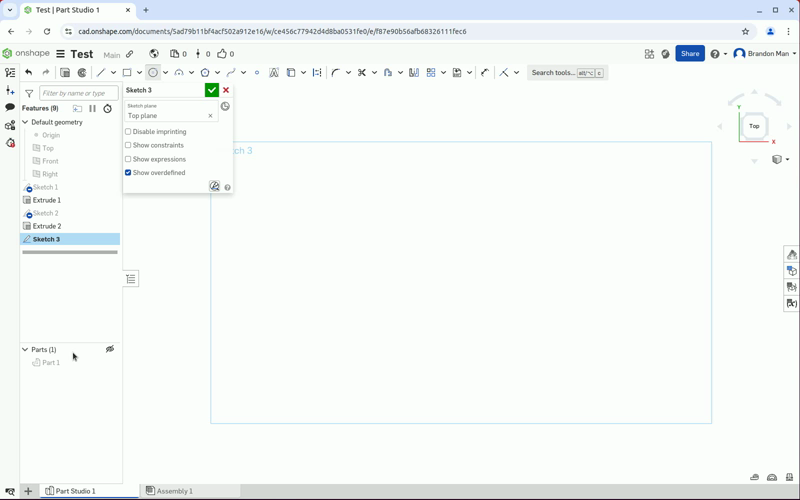
key_down(shift)
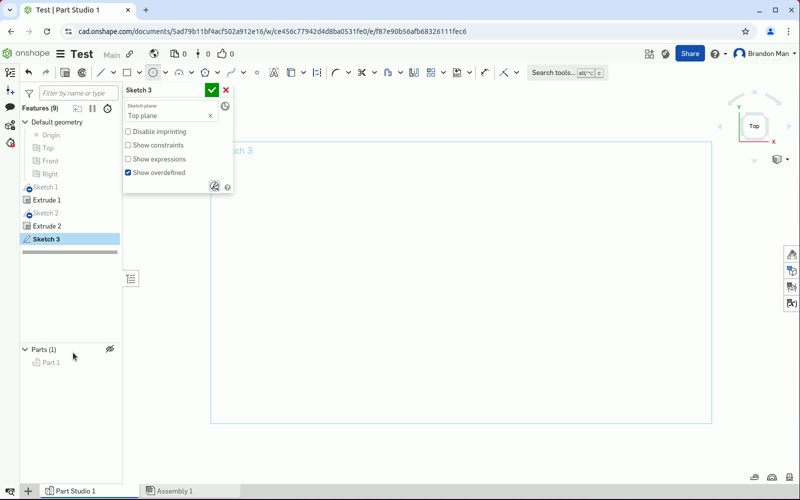
mouse_move(460, 282)
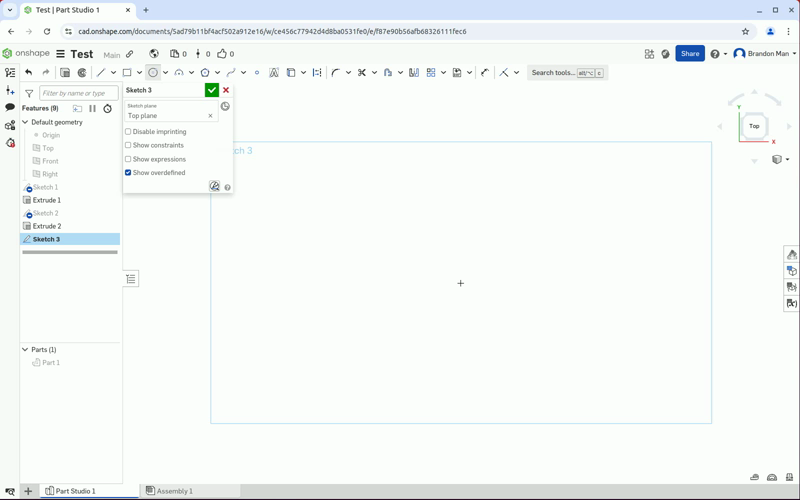
click(460, 282)
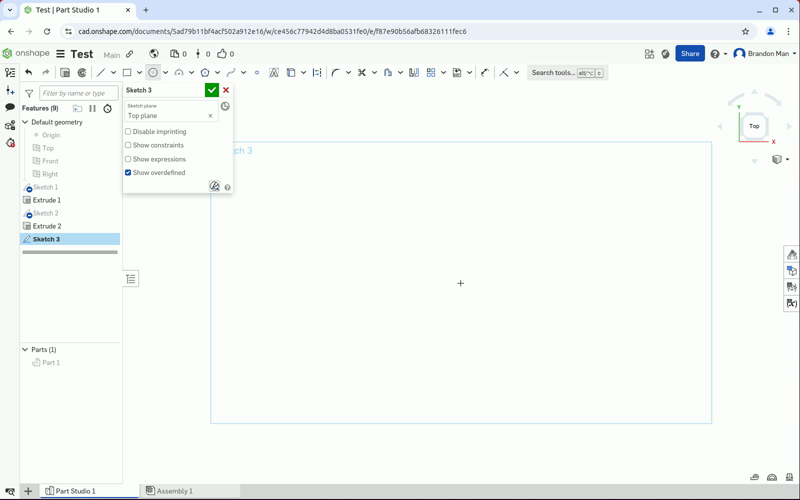
key_up(shift)
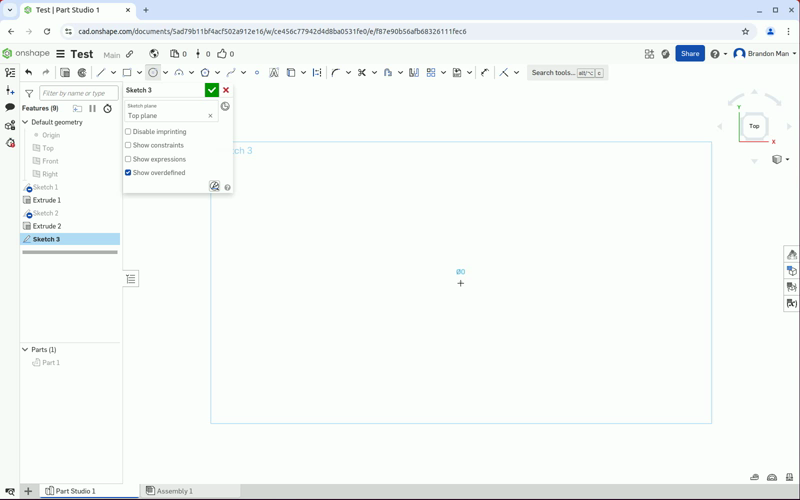
mouse_move(589, 282)
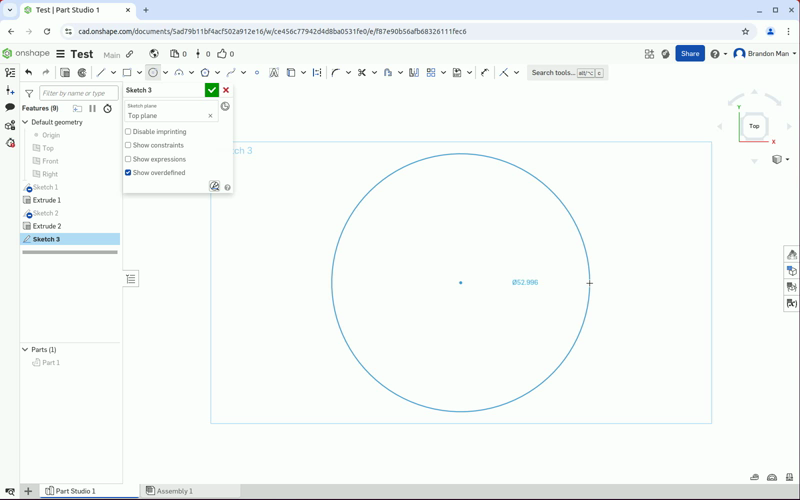
click(589, 282)
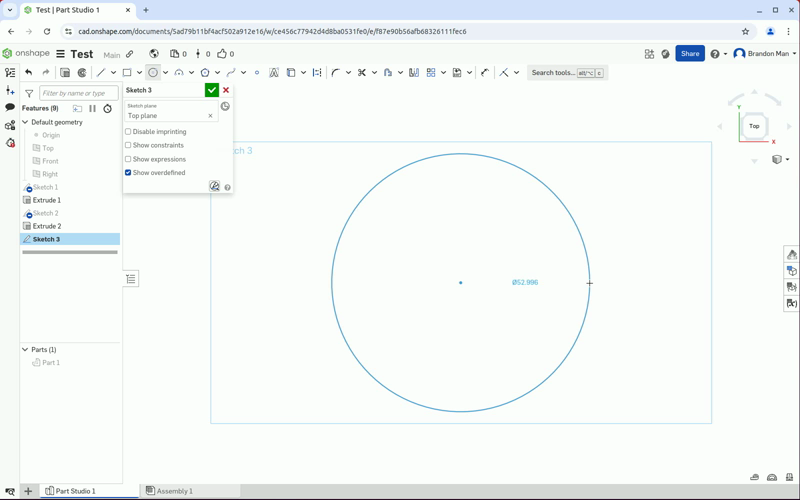
key(esc)
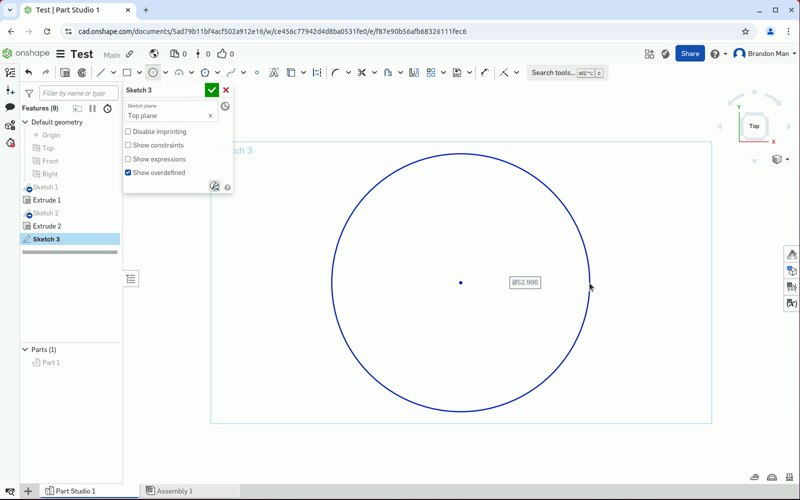
key(c)
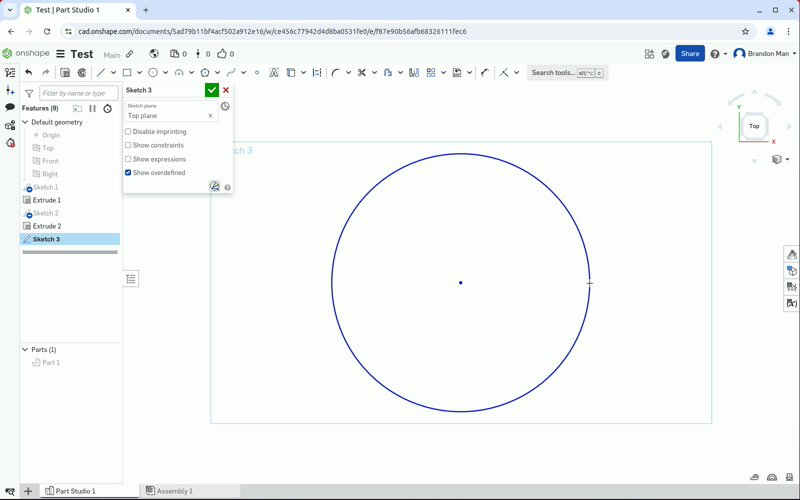
key_down(shift)
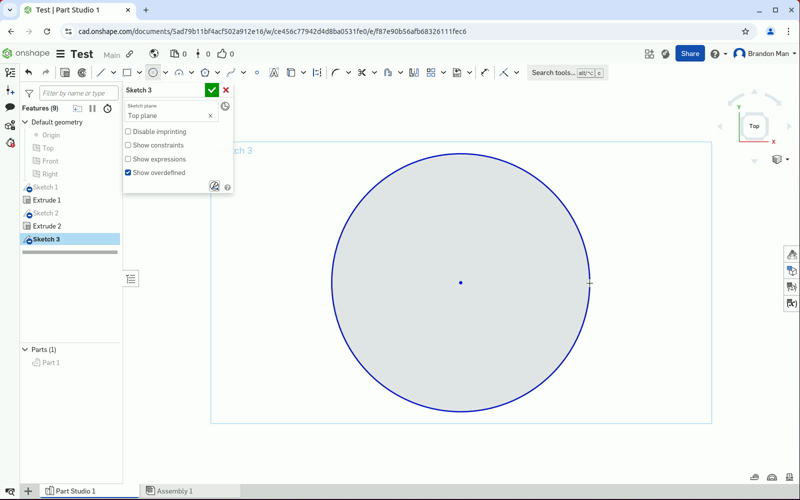
mouse_move(460, 282)
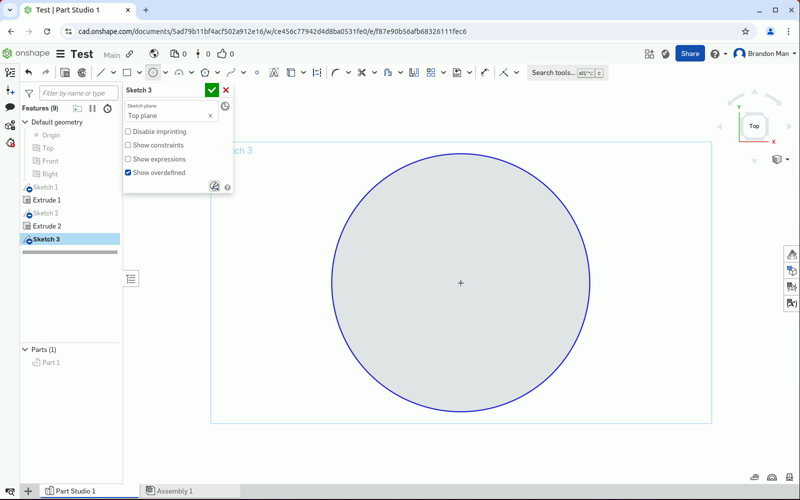
click(460, 282)
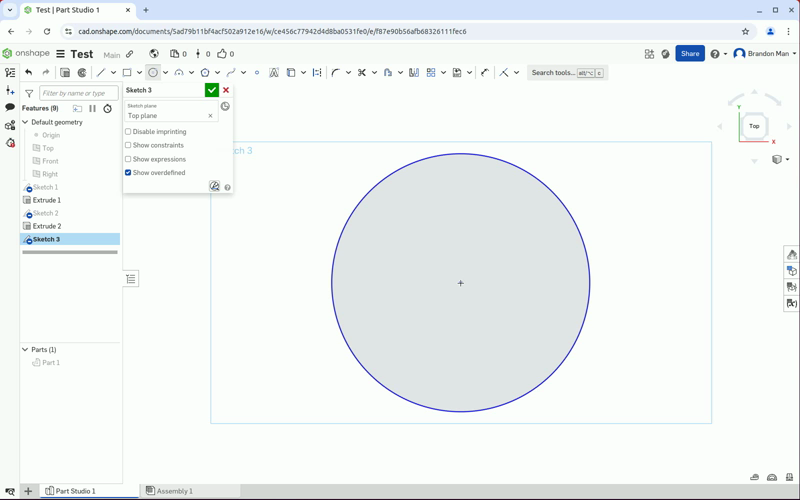
key_up(shift)
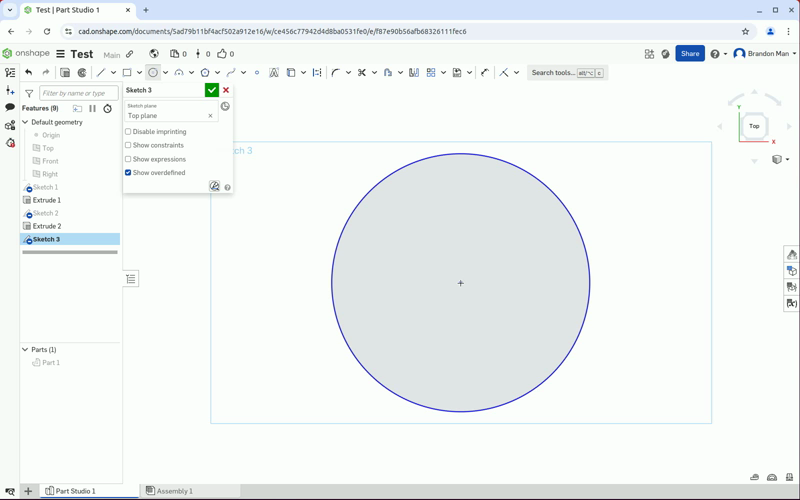
mouse_move(532, 282)
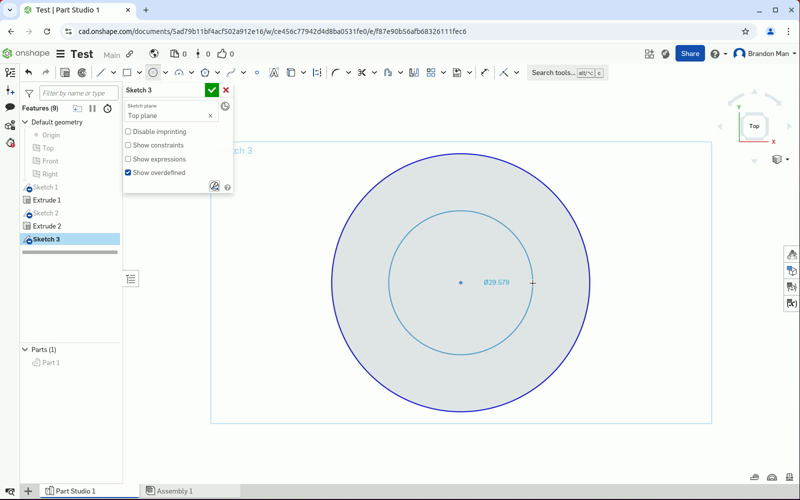
click(532, 282)
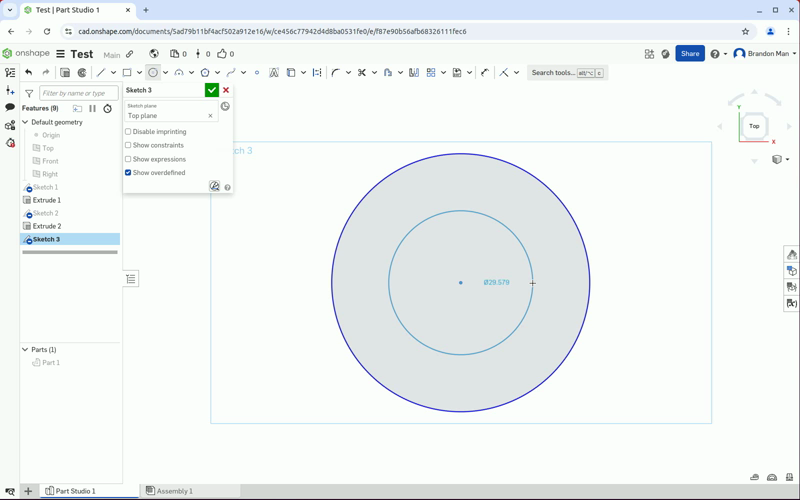
key(esc)
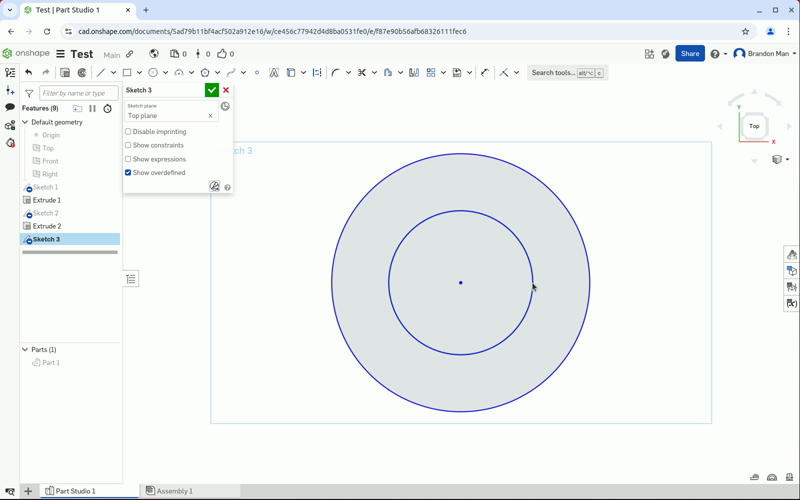
mouse_move(396, 375)
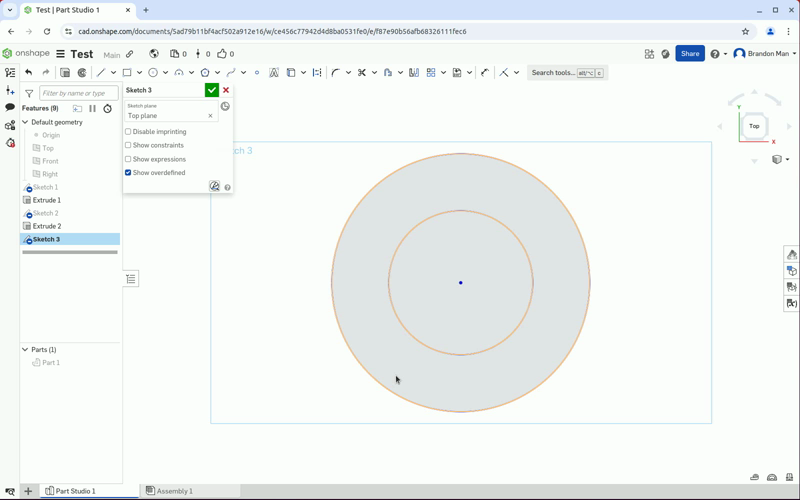
click(396, 375)
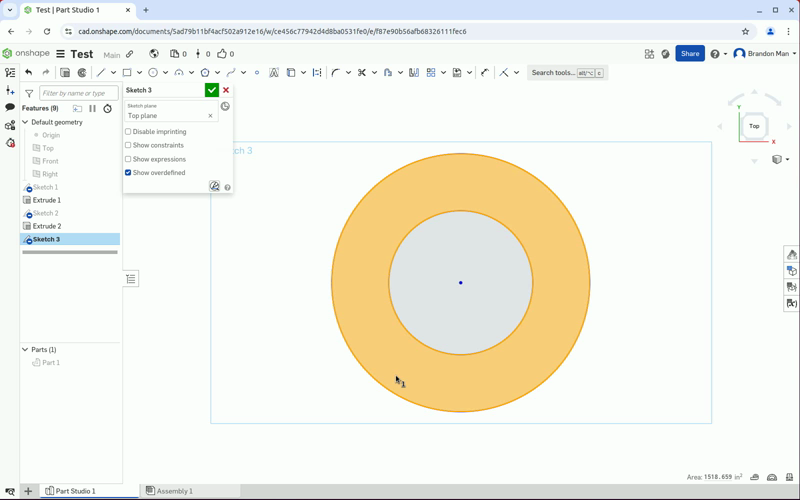
mouse_move(73, 352)
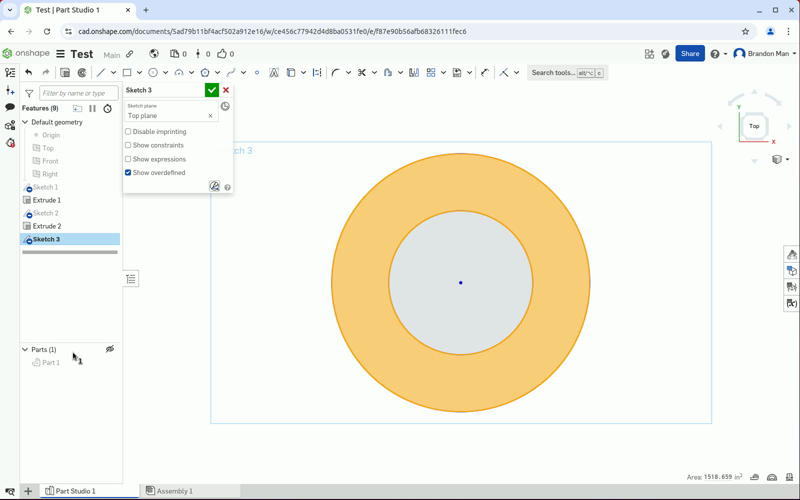
key(shift+y)
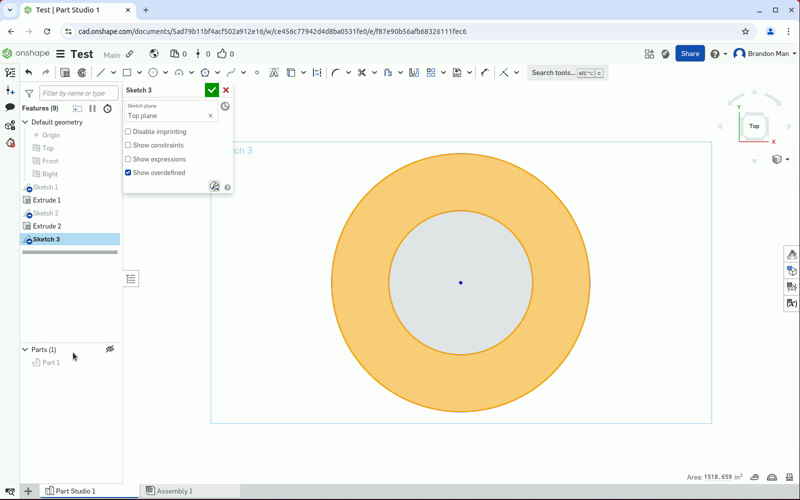
key(shift+e)
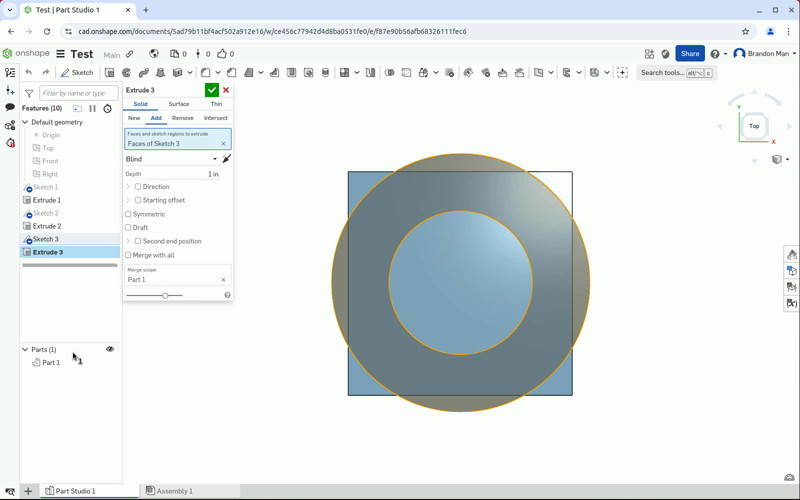
mouse_move(143, 106)
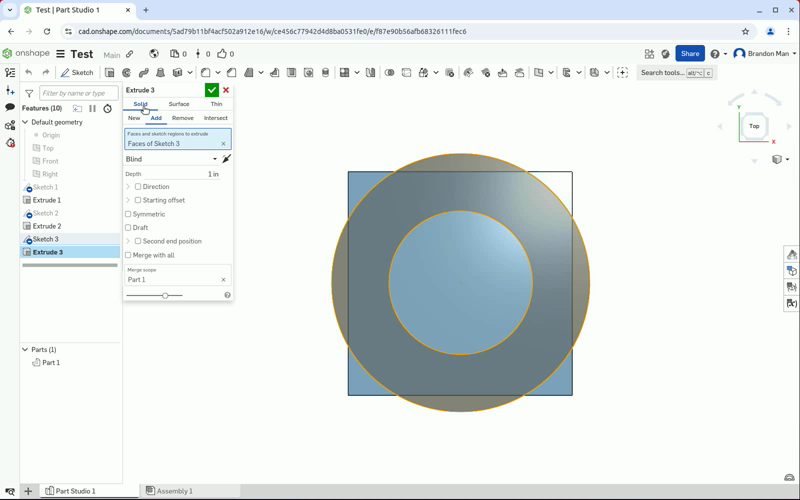
click(143, 106)
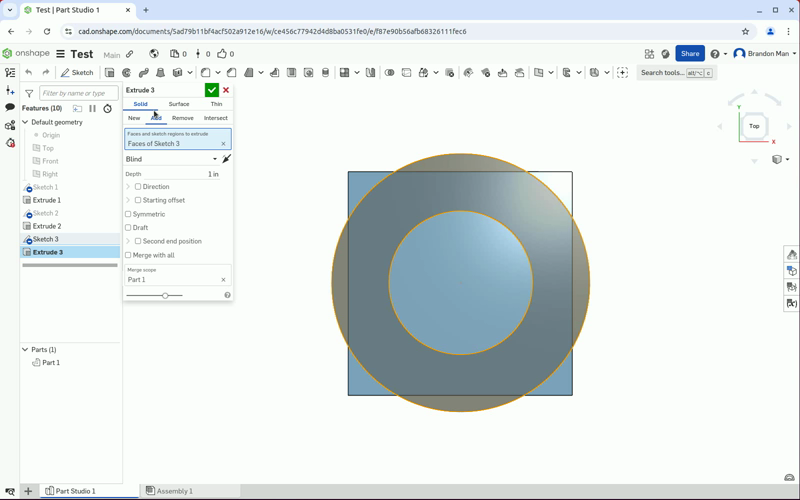
mouse_move(186, 120)
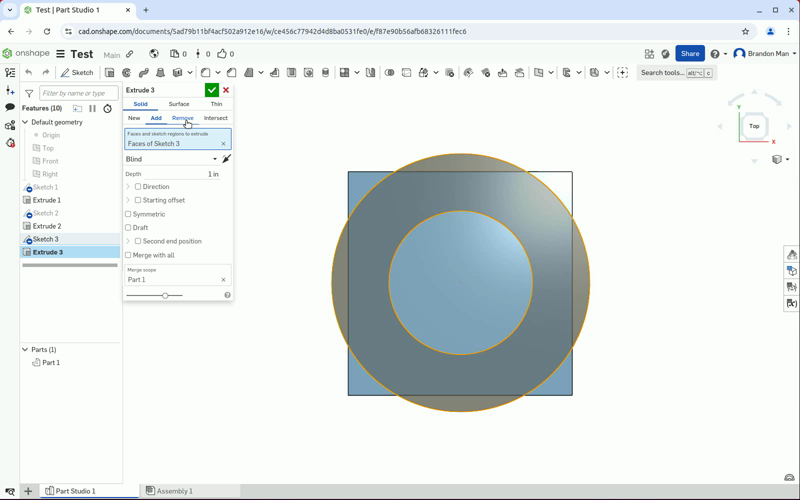
click(186, 120)
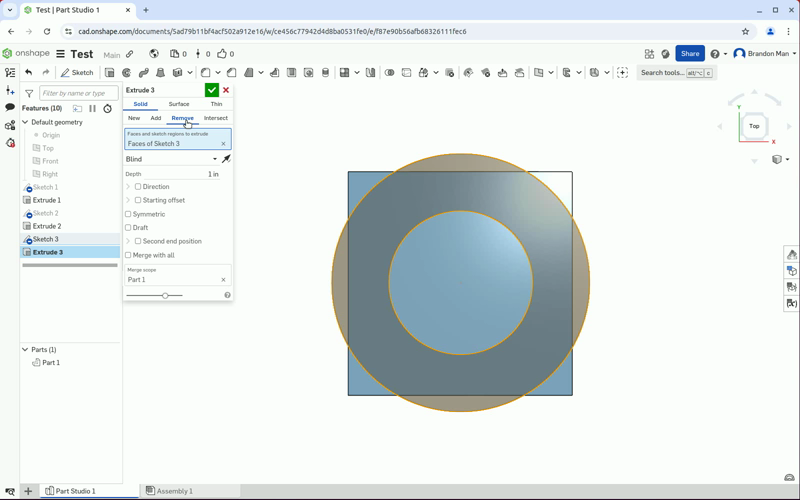
key(tab, 4)
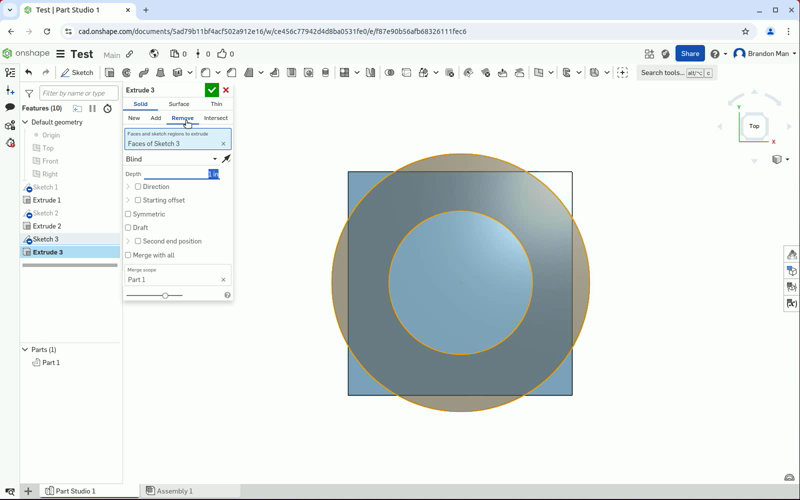
text(46.216)
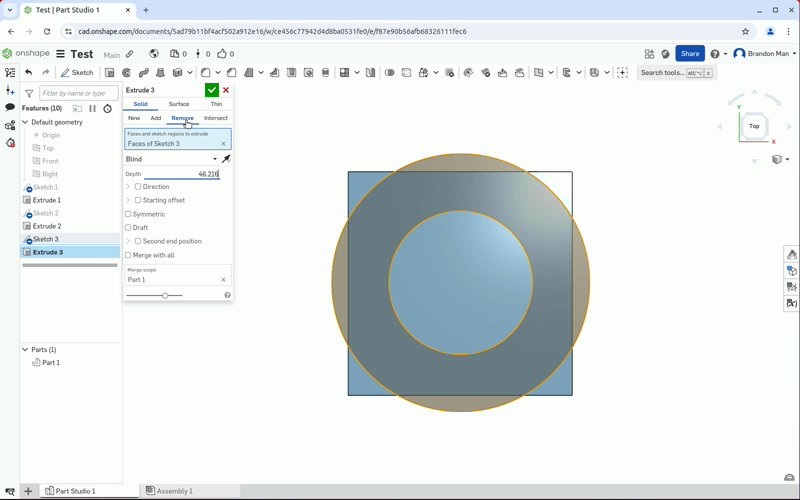
key(tab, 3)
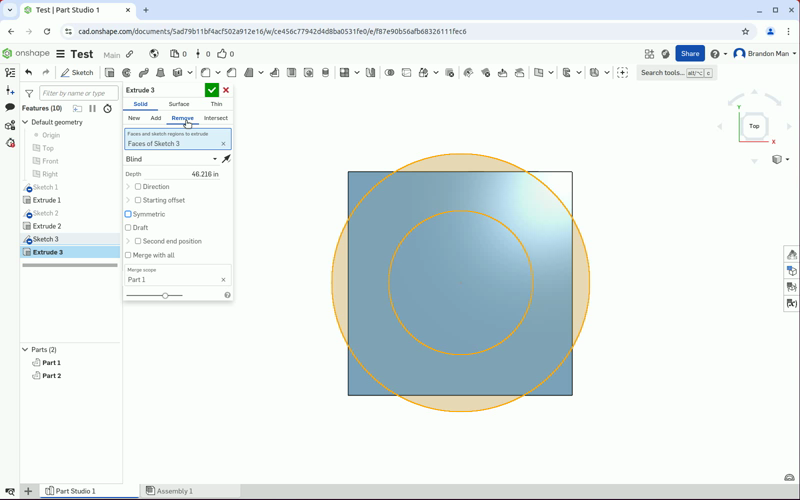
key(space)
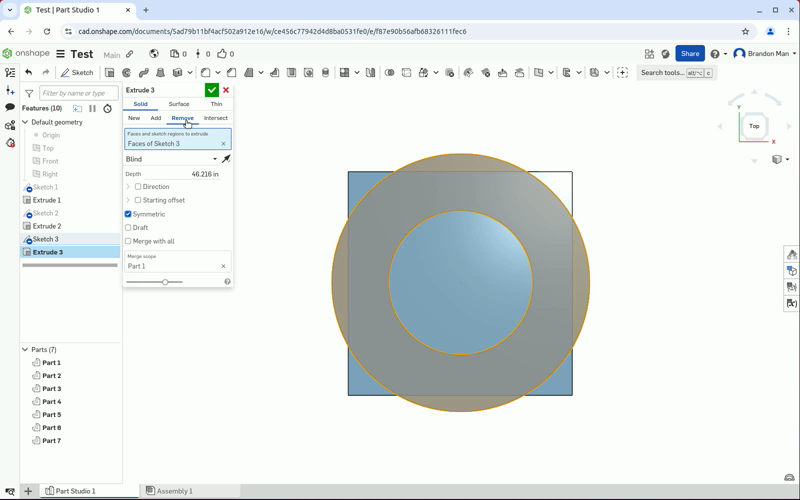
key(tab, 2)
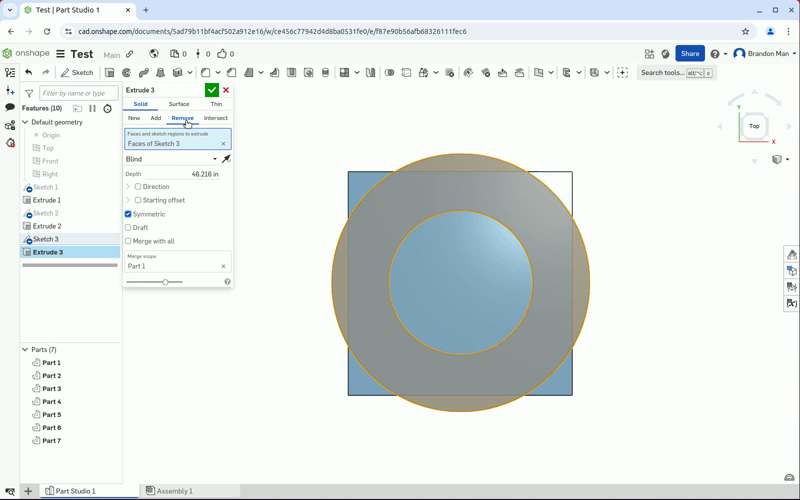
key(space)
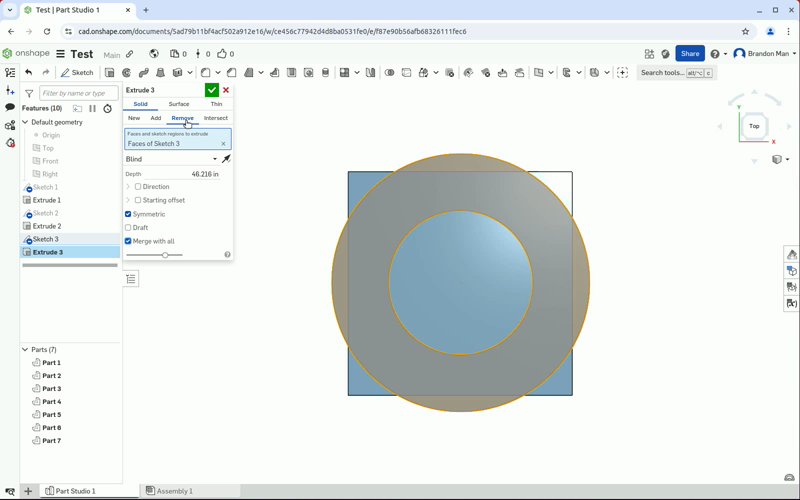
key(enter)
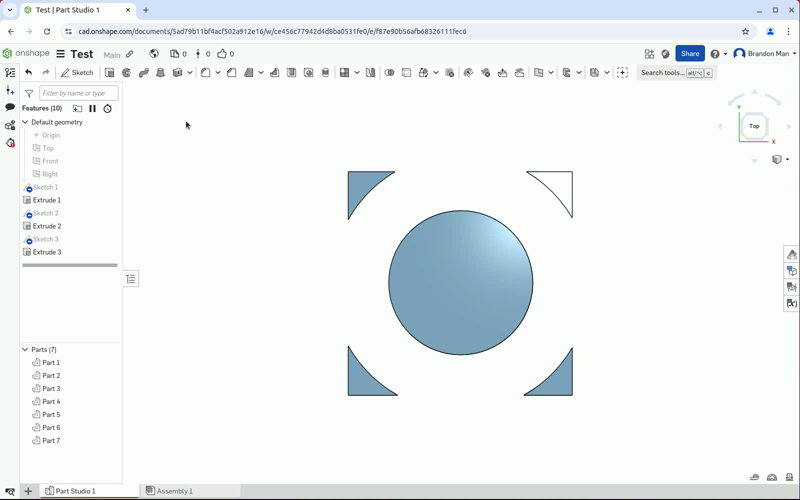
key(shift+h)
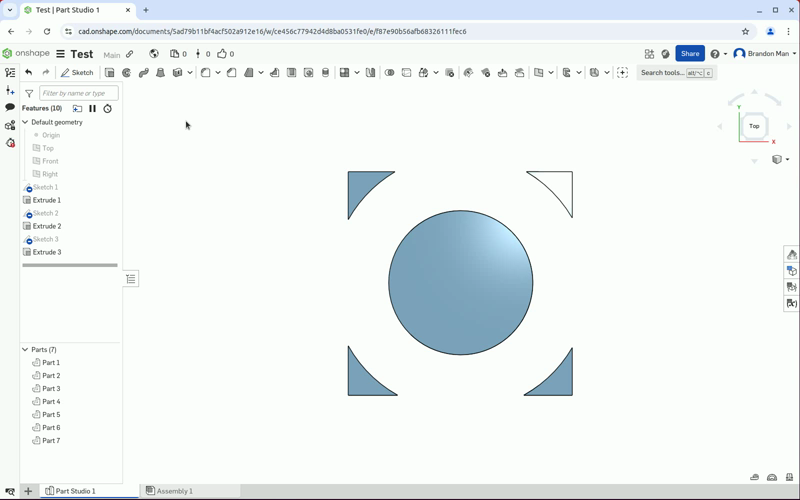
key(shift+h)
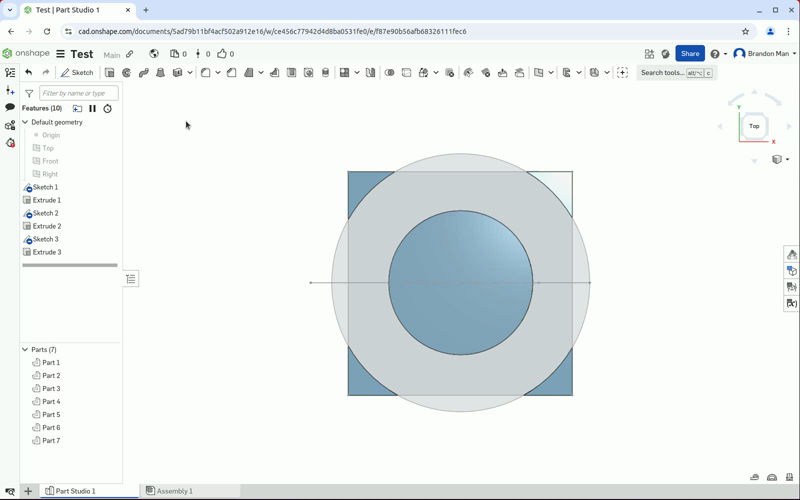
key(shift+7)
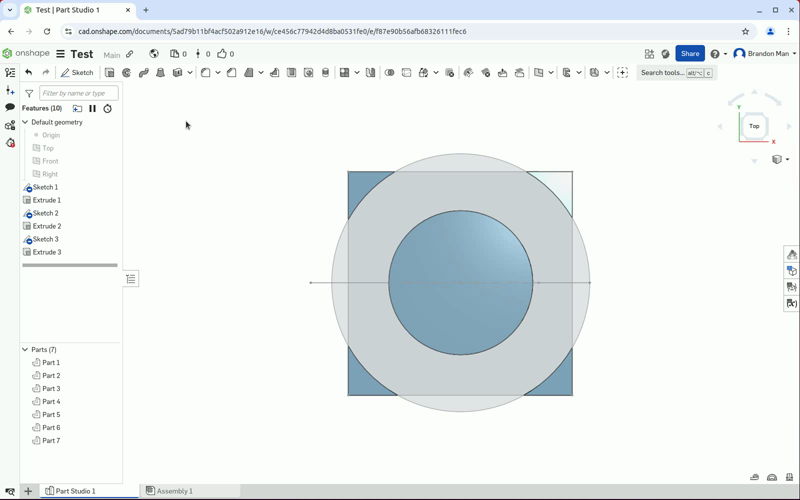
key(up, 3)
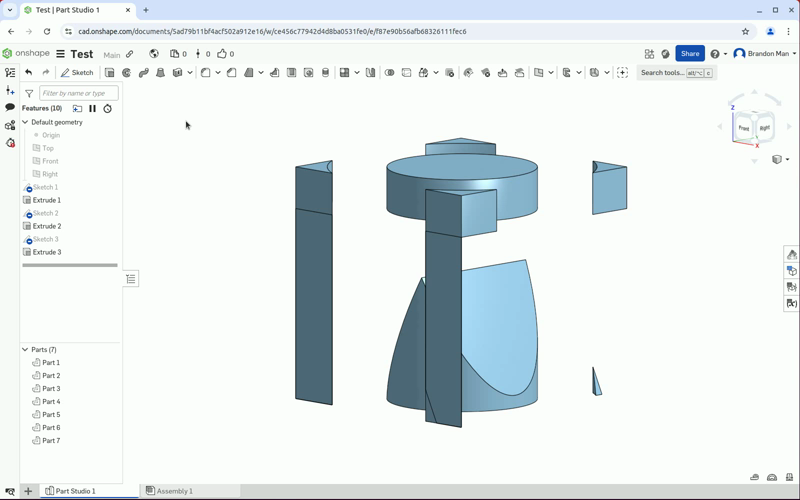
key(left, 3)
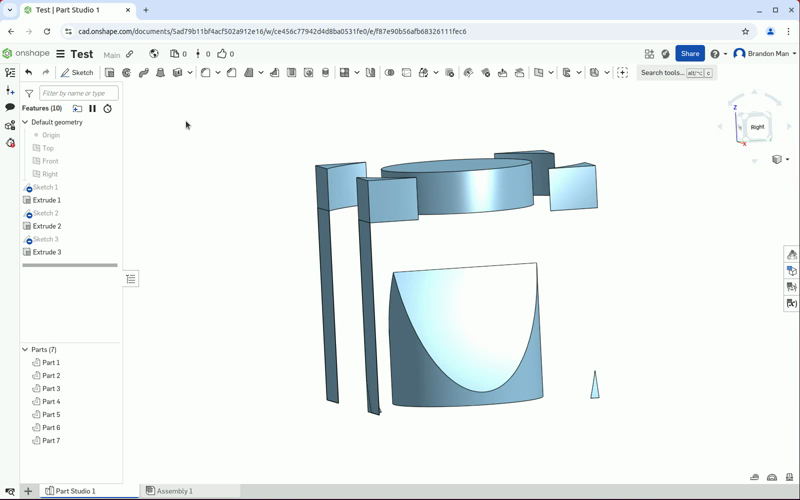
key(right, 3)
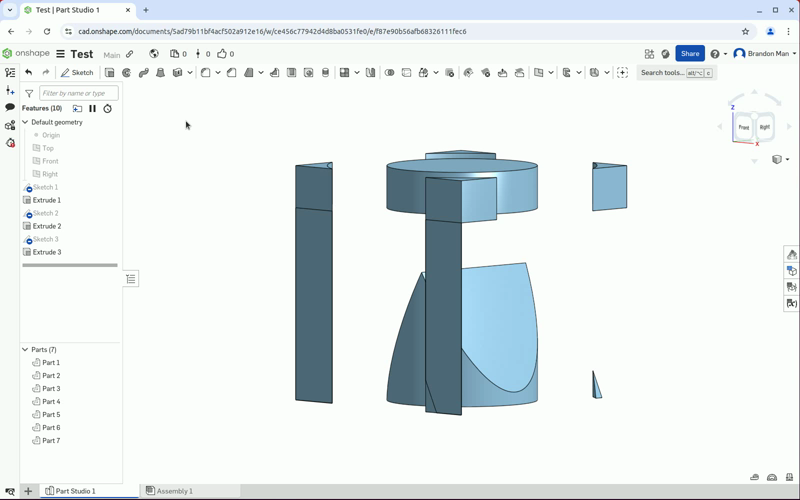
key(down, 3)
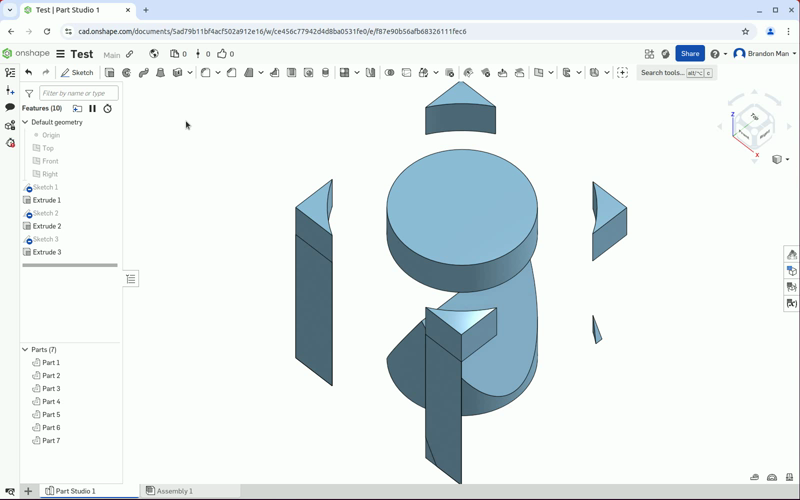
mouse_move(73, 189)
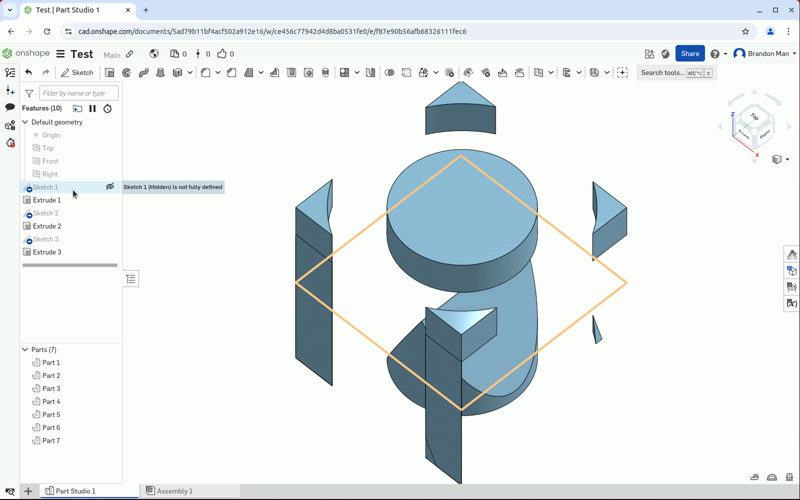
click(73, 189)